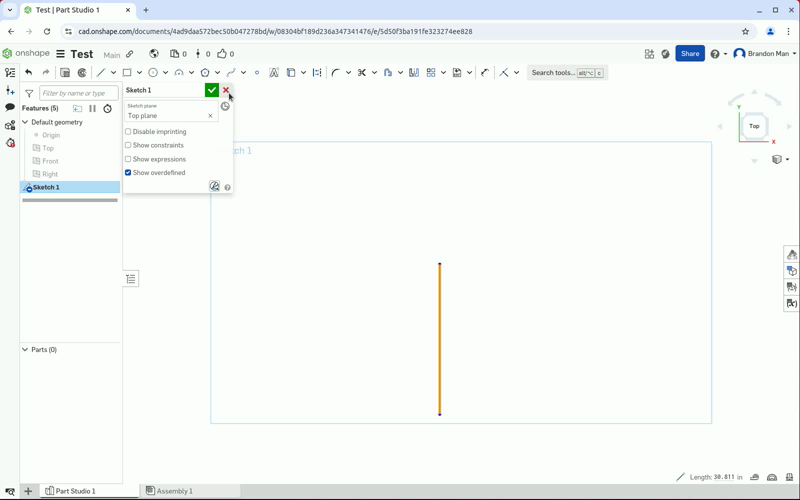
key(shift+h)
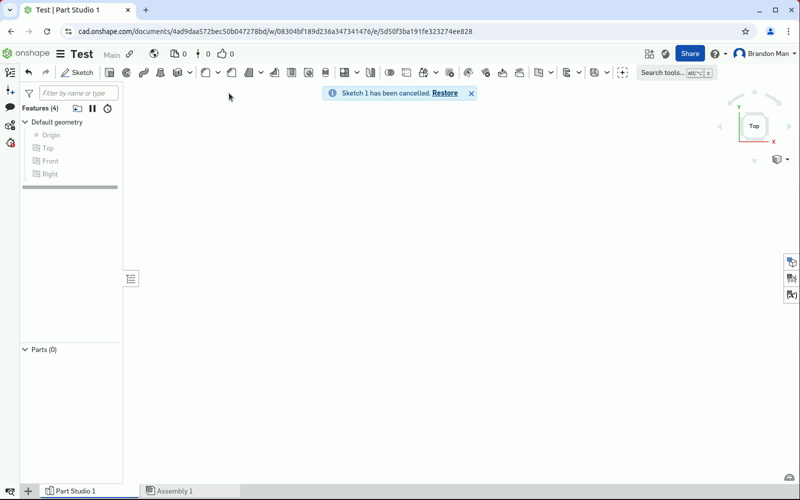
mouse_move(73, 352)
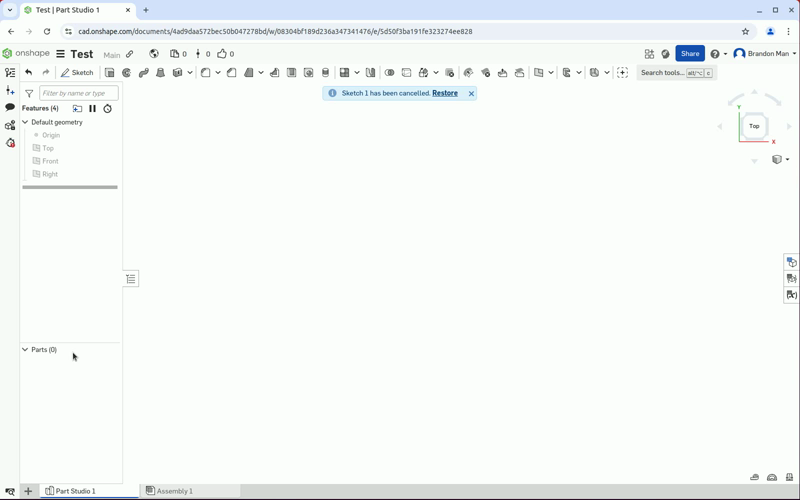
key(y)
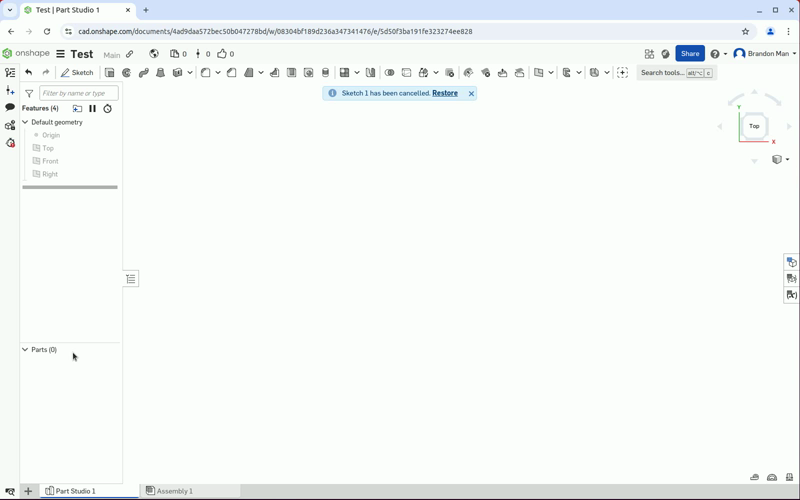
key(shift+p)
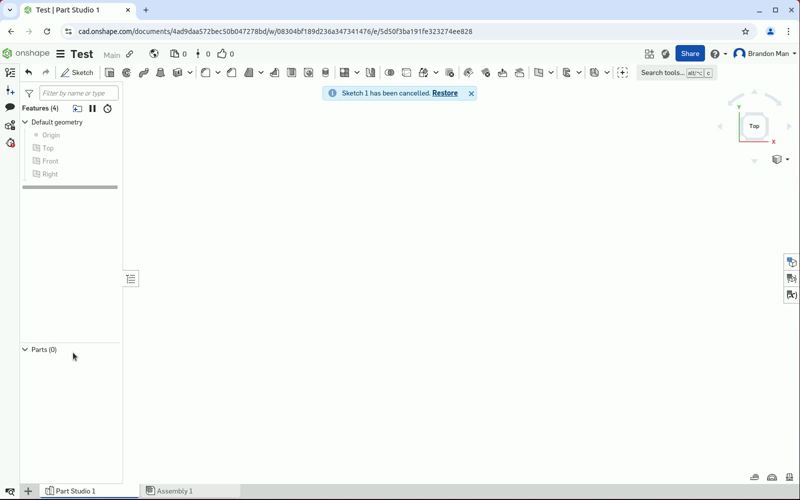
key(space)
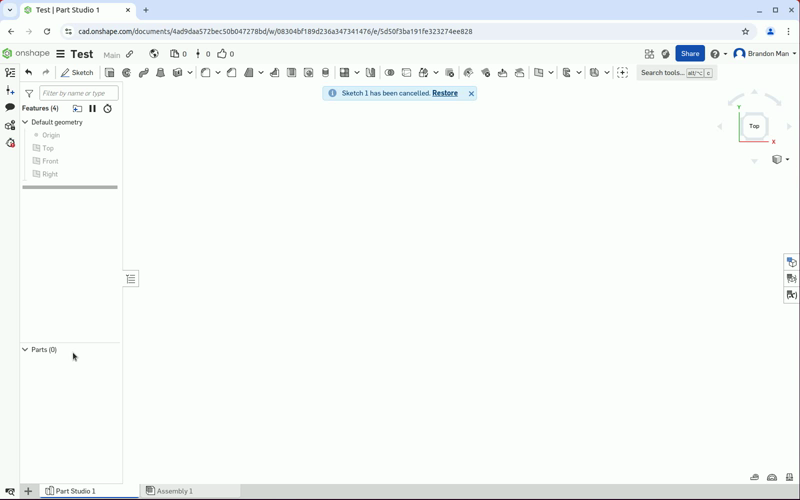
key_down(shift)
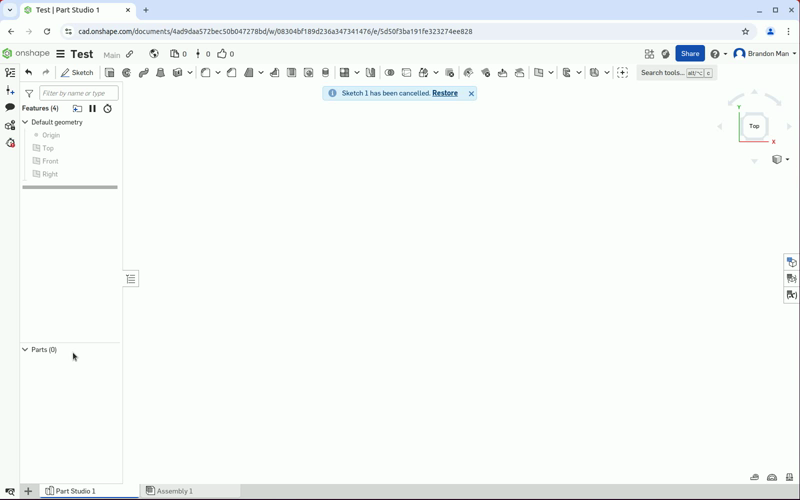
key(up)
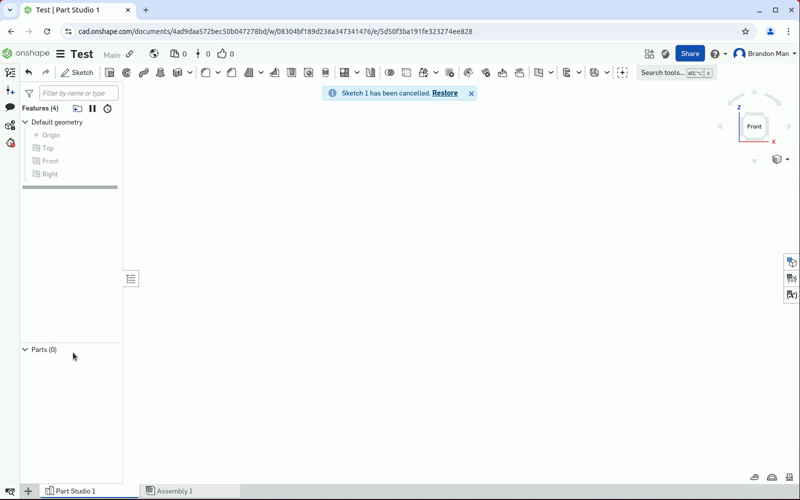
key_up(shift)
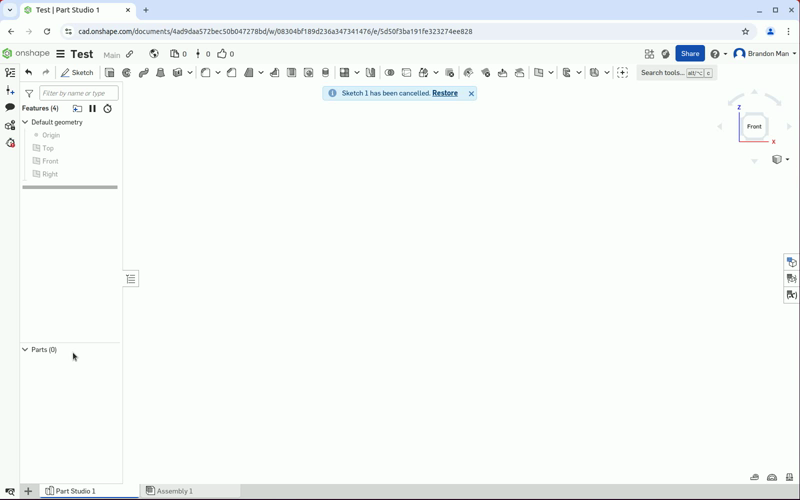
mouse_move(73, 352)
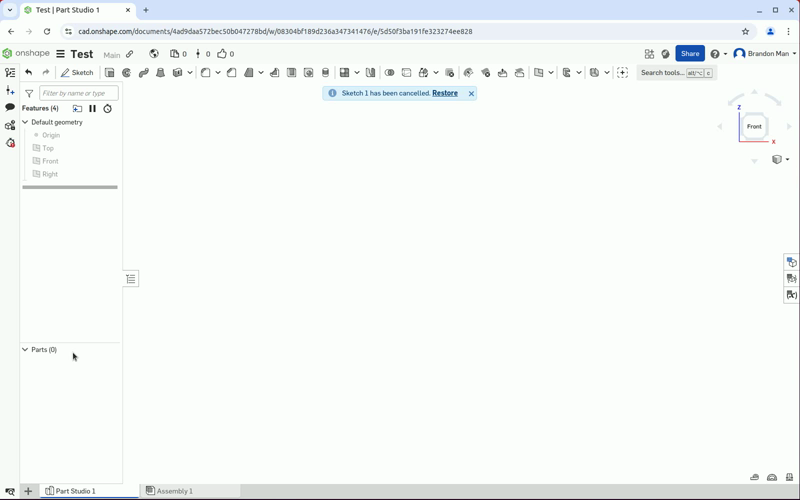
key(shift+y)
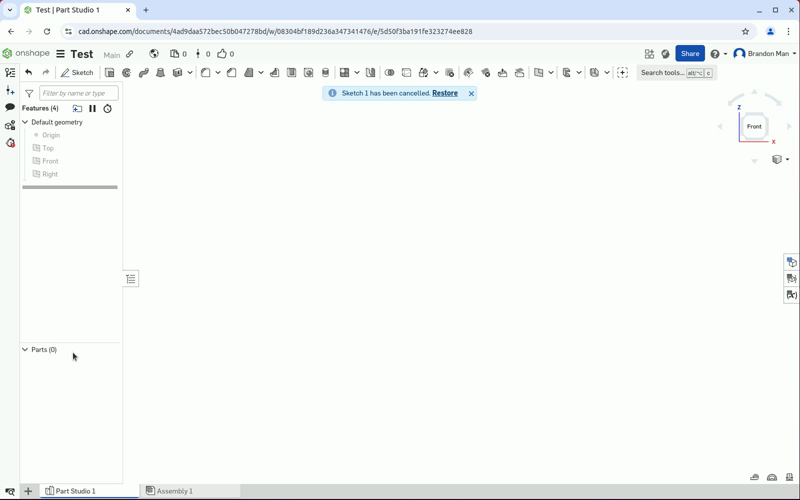
key(shift+s)
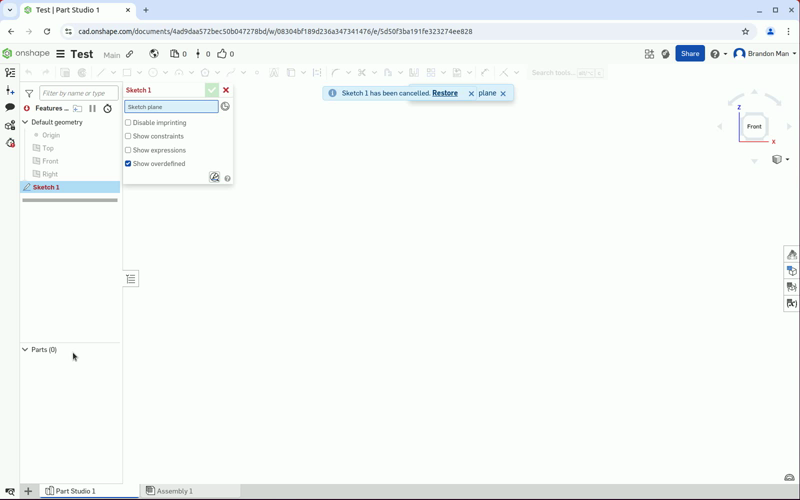
mouse_move(73, 163)
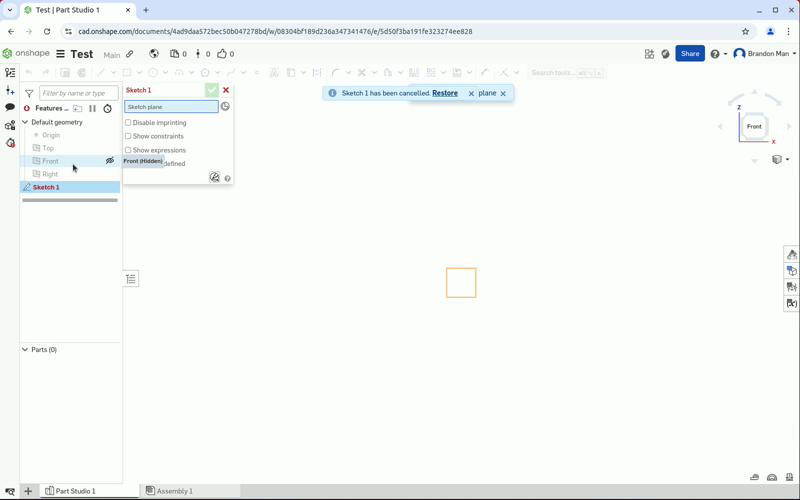
click(73, 163)
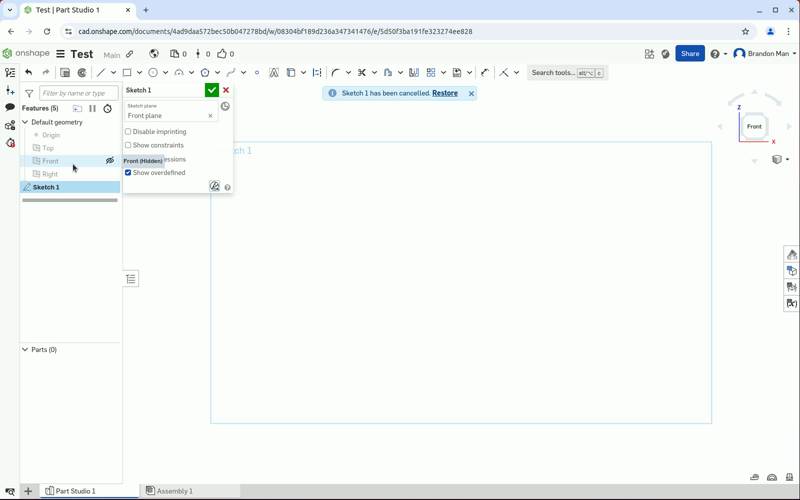
mouse_move(73, 352)
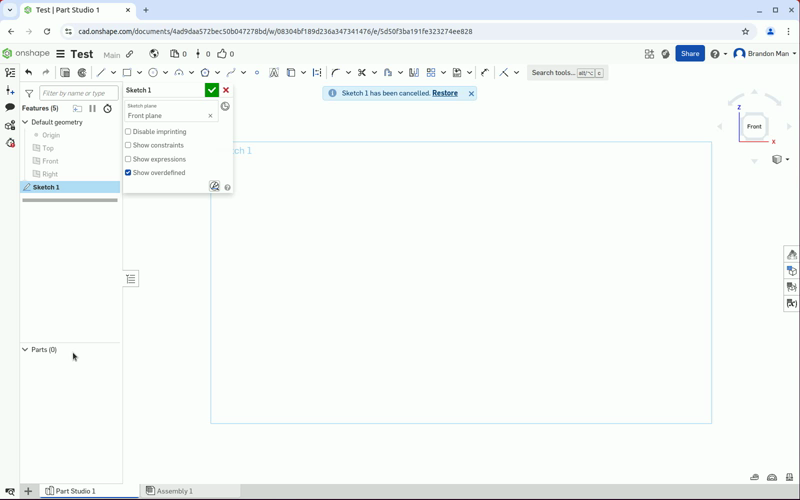
key(y)
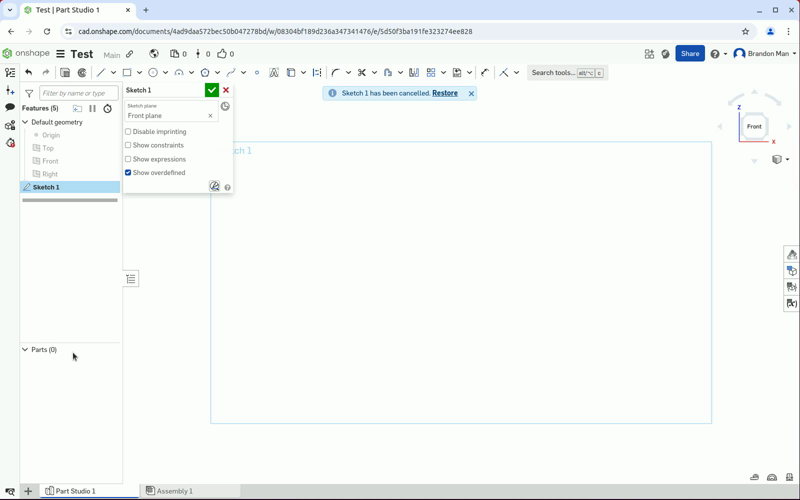
key(l)
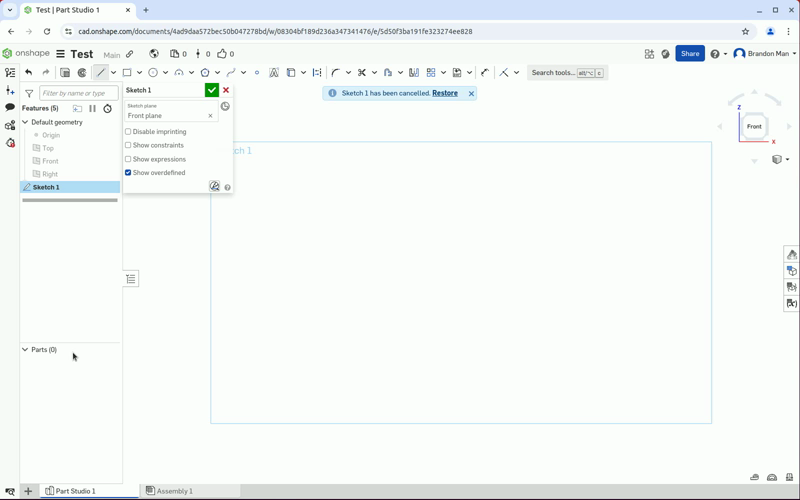
key_down(shift)
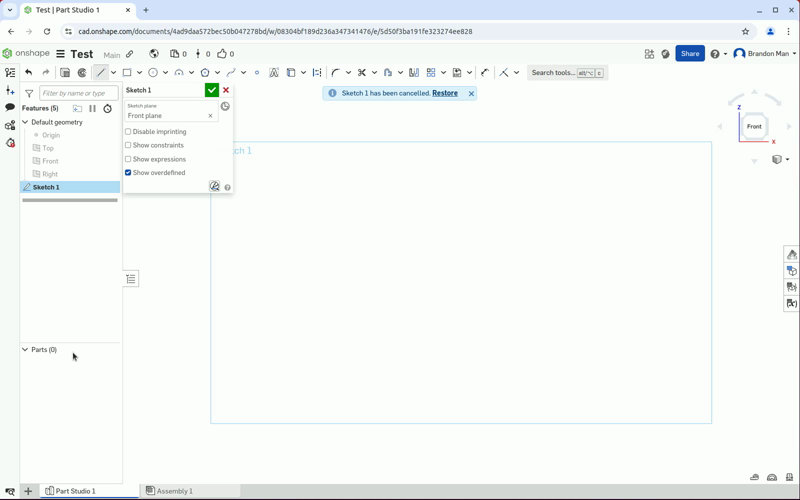
mouse_move(366, 274)
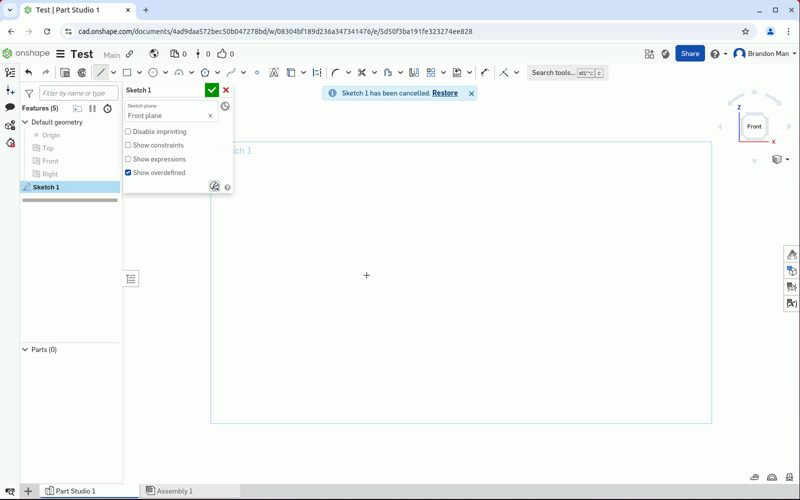
click(366, 274)
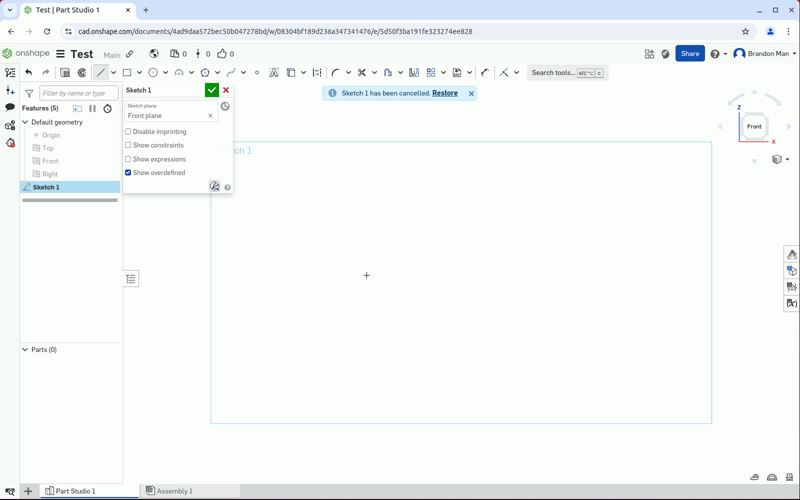
key_up(shift)
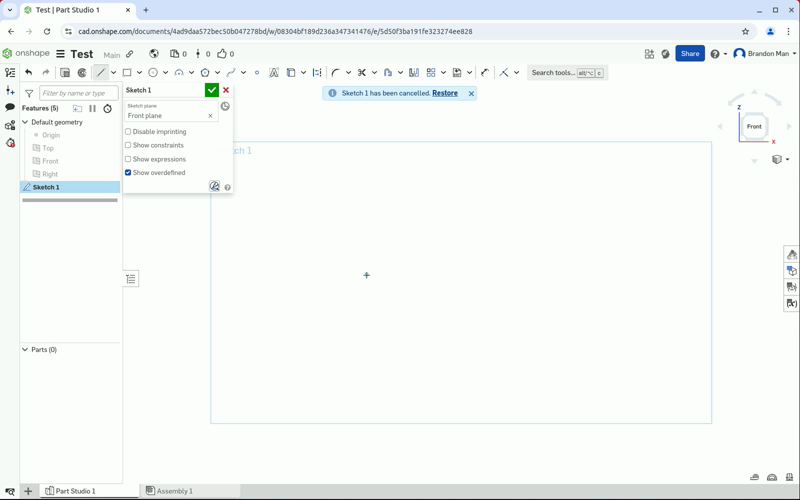
key_down(shift)
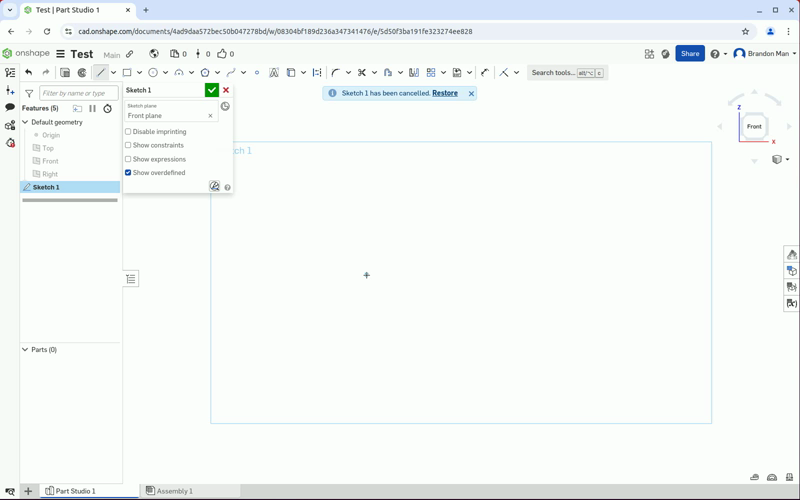
mouse_move(434, 274)
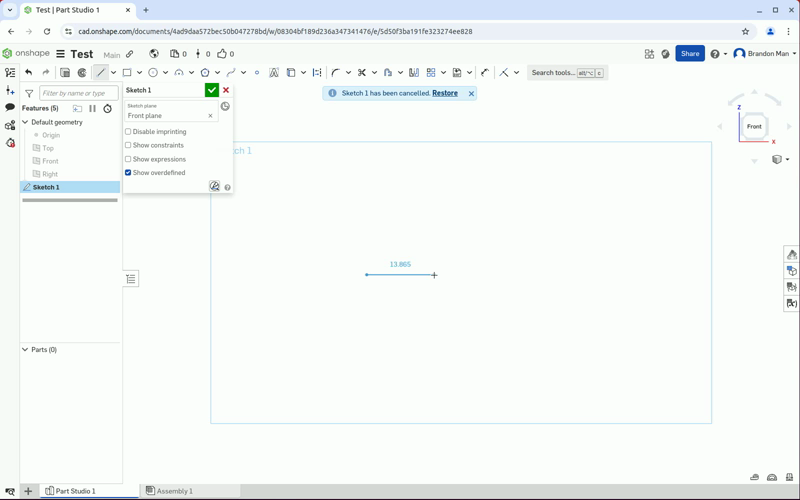
click(434, 274)
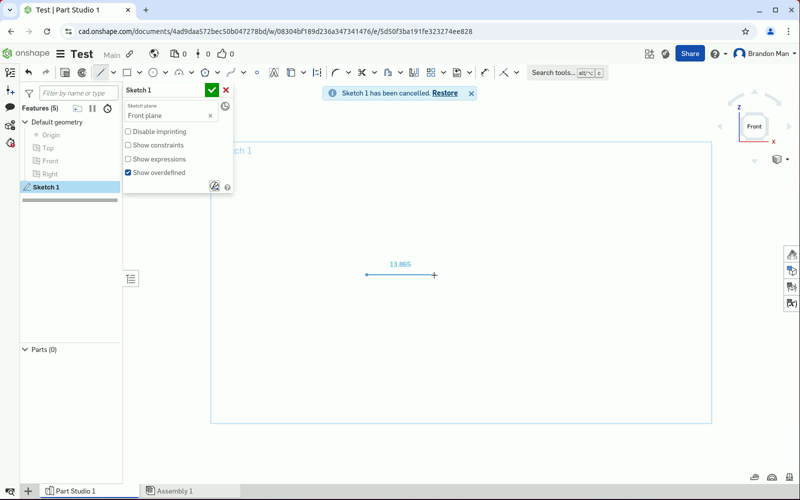
key_up(shift)
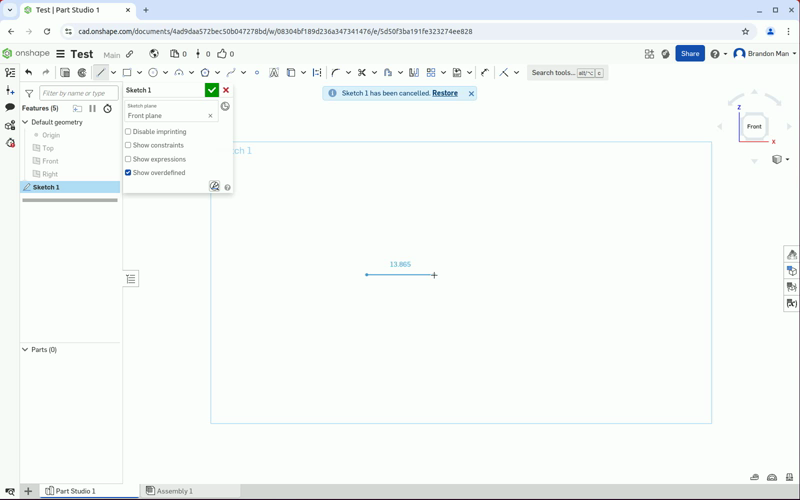
key_down(shift)
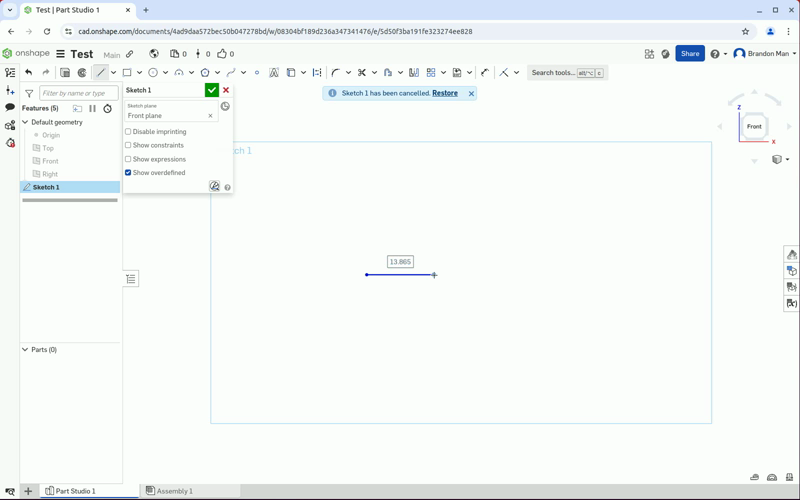
mouse_move(464, 274)
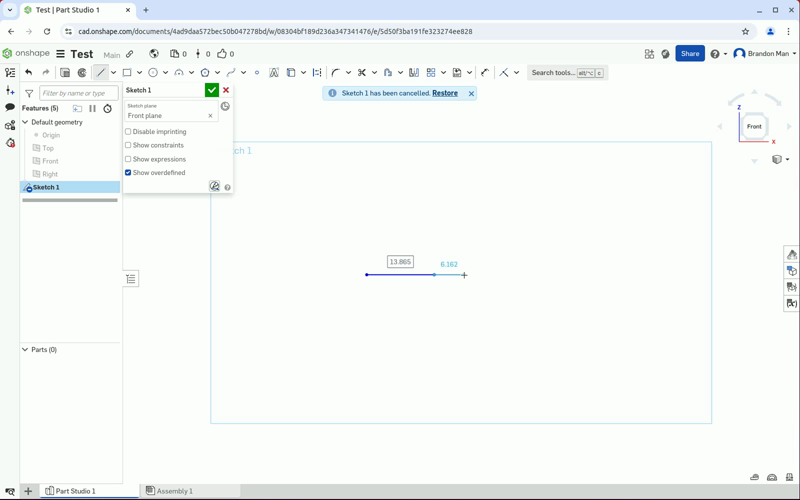
mouse_move(434, 236)
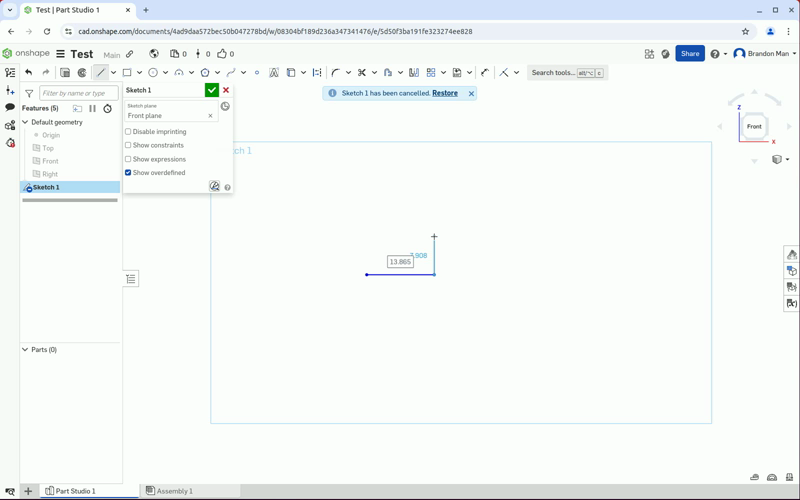
click(434, 236)
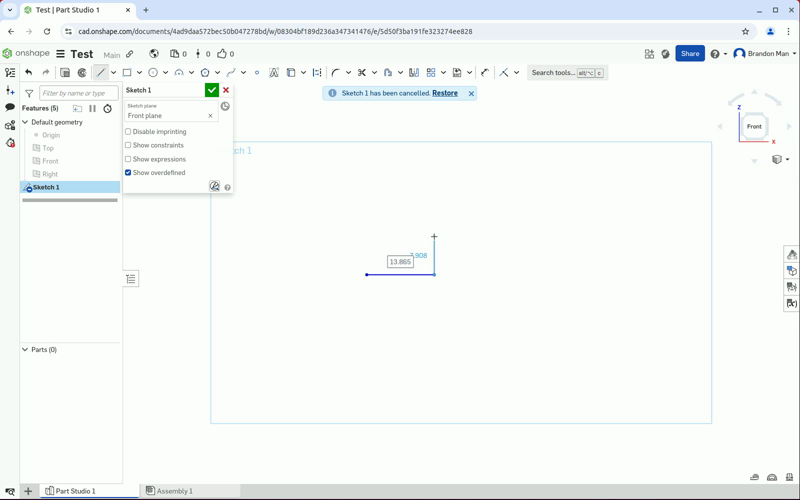
key_up(shift)
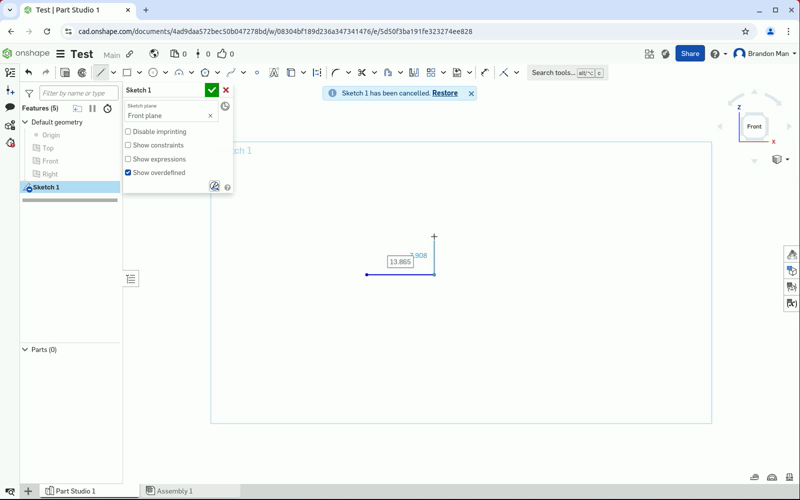
key_down(shift)
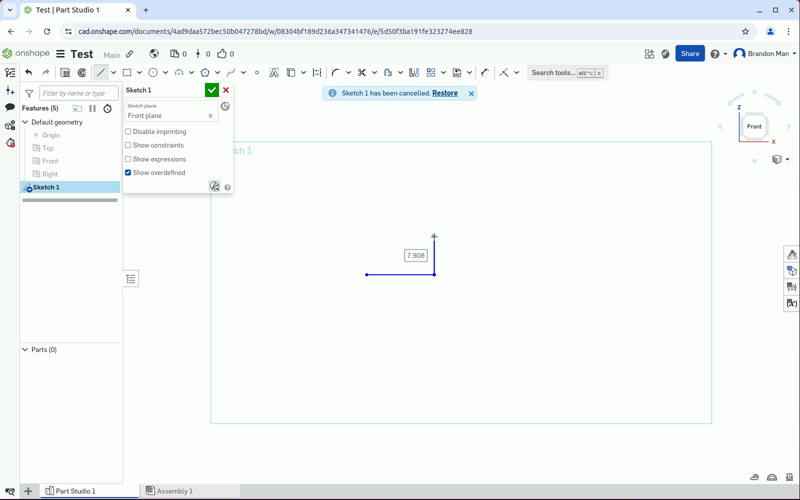
mouse_move(366, 236)
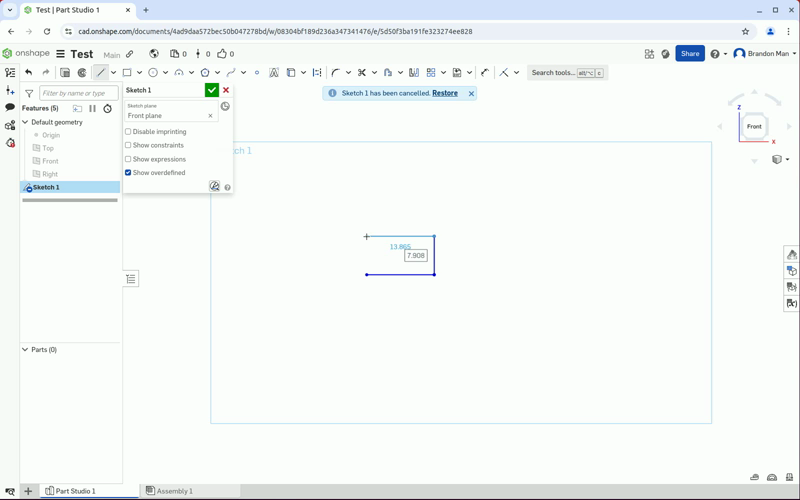
click(366, 236)
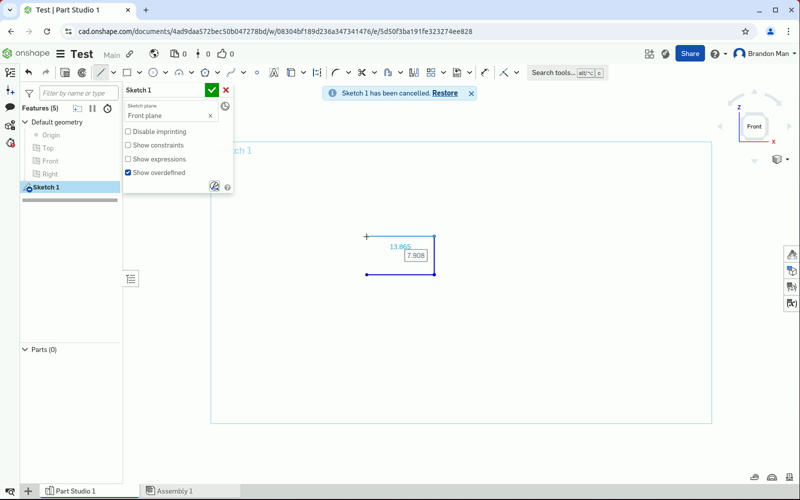
key_up(shift)
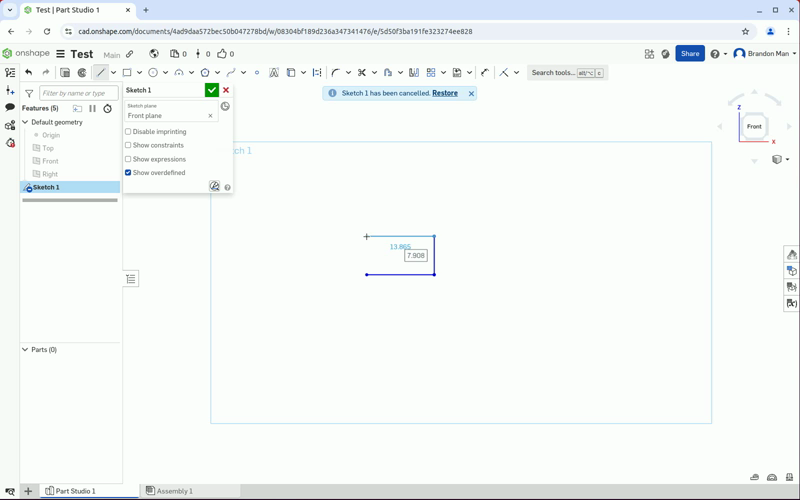
mouse_move(396, 236)
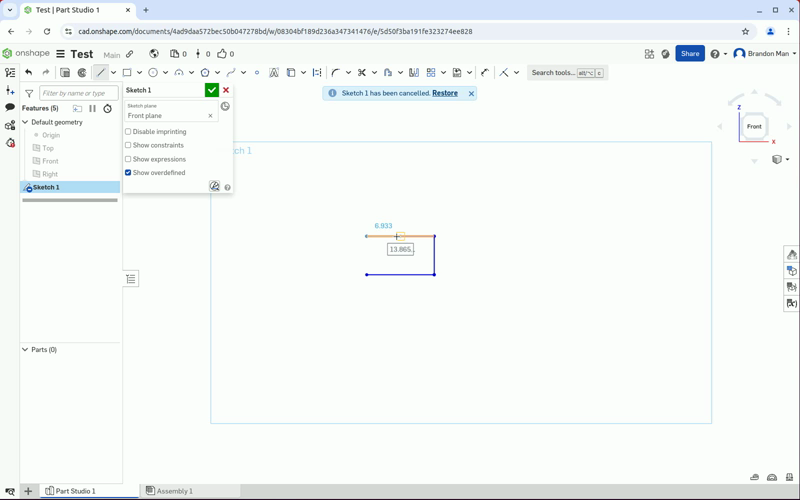
key_down(shift)
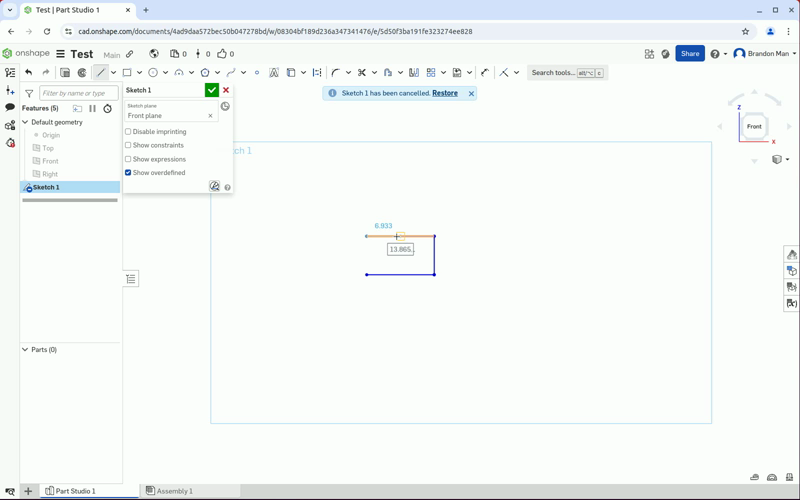
mouse_move(366, 274)
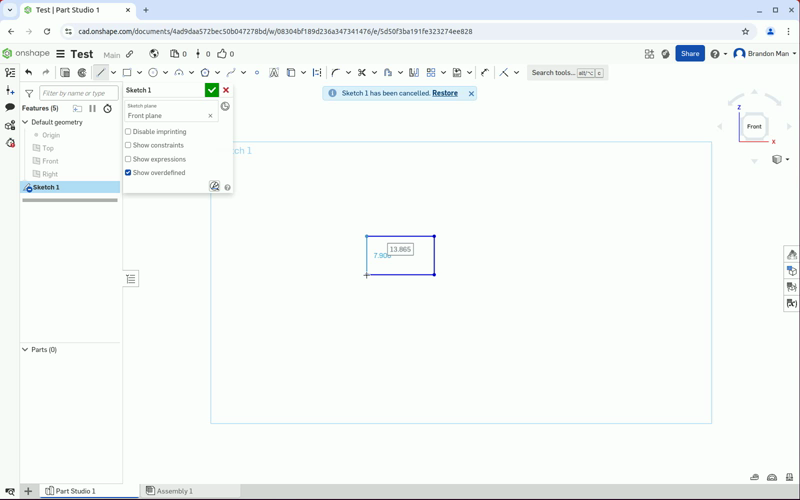
key_up(shift)
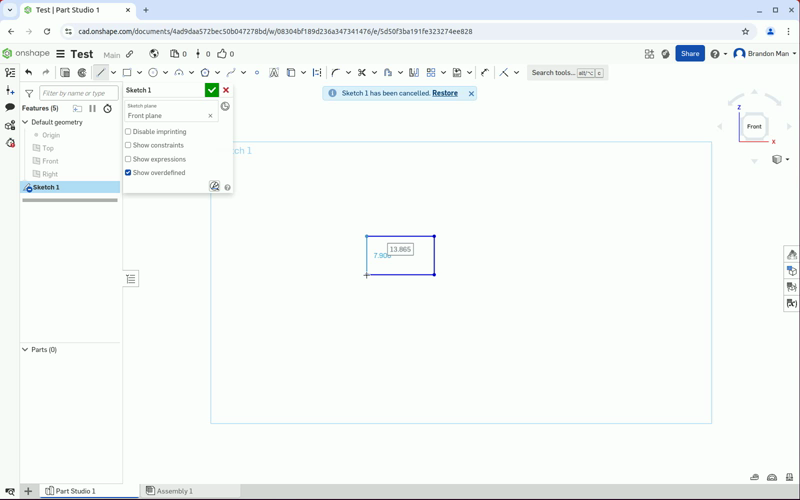
click(366, 274)
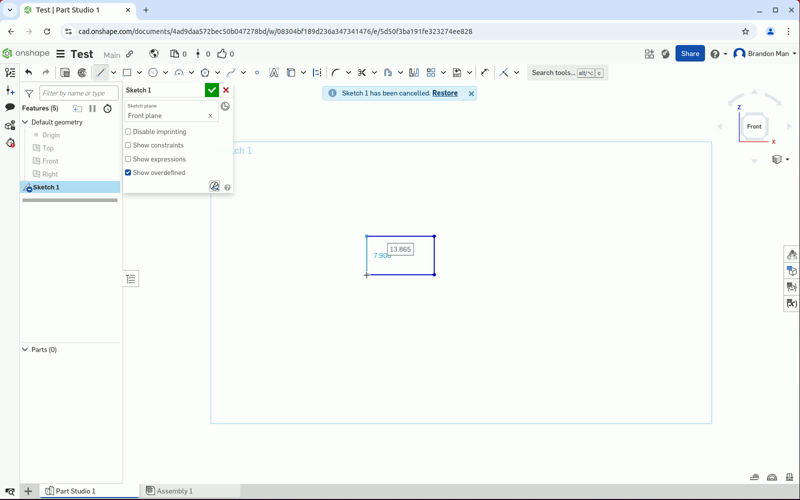
key(esc)
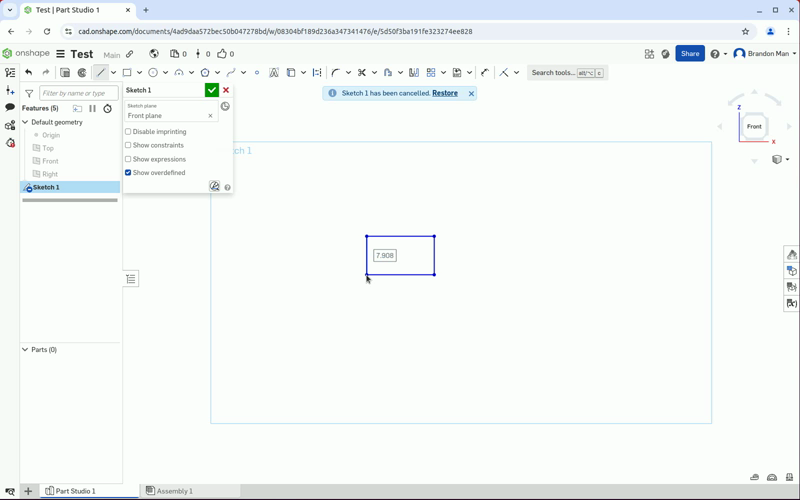
mouse_move(380, 262)
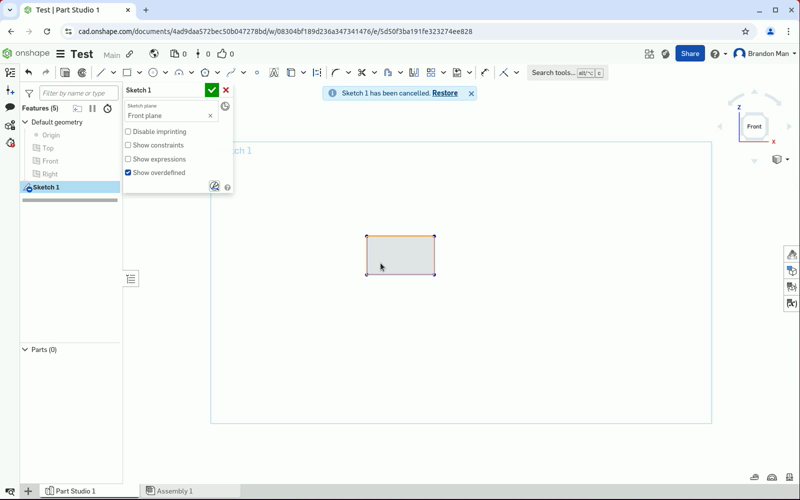
click(380, 262)
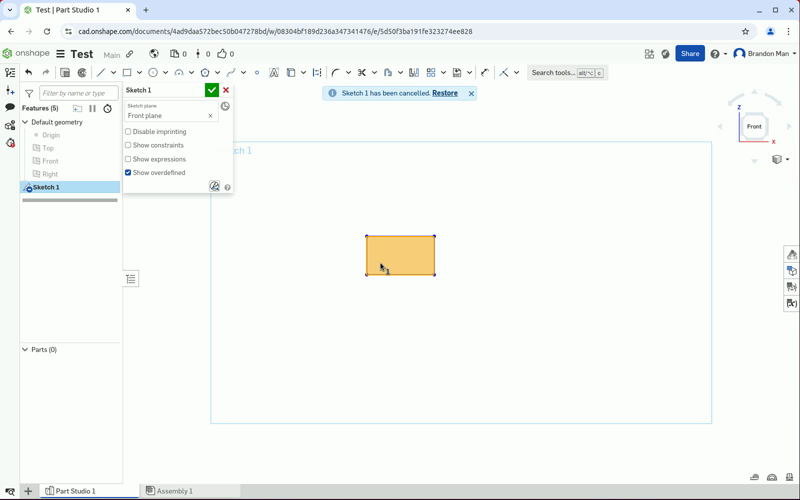
mouse_move(73, 352)
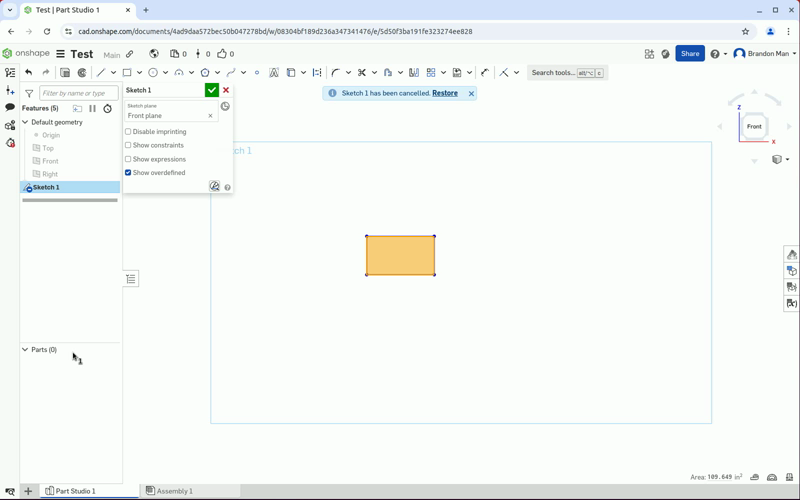
key(shift+y)
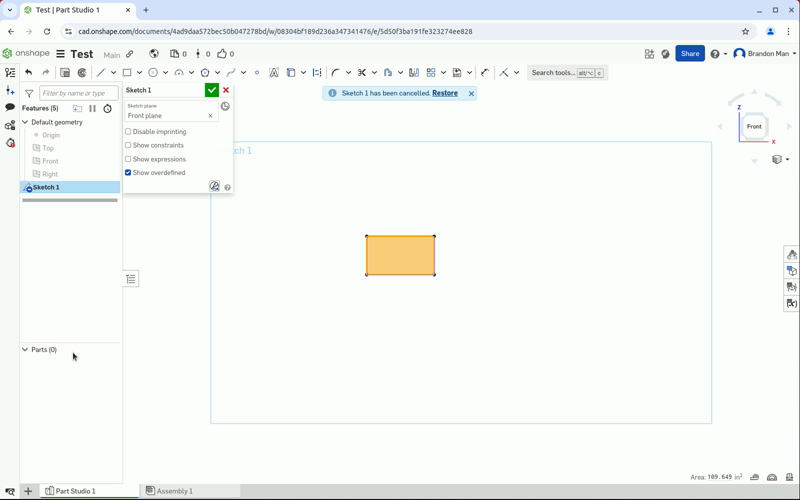
key(shift+e)
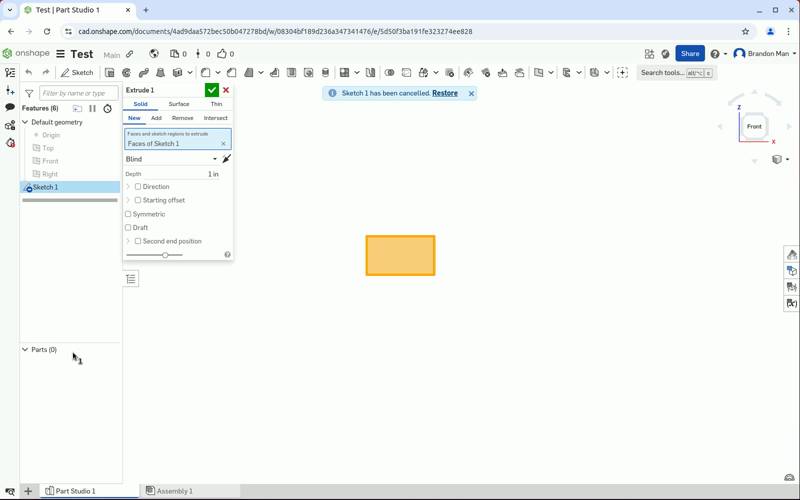
mouse_move(143, 106)
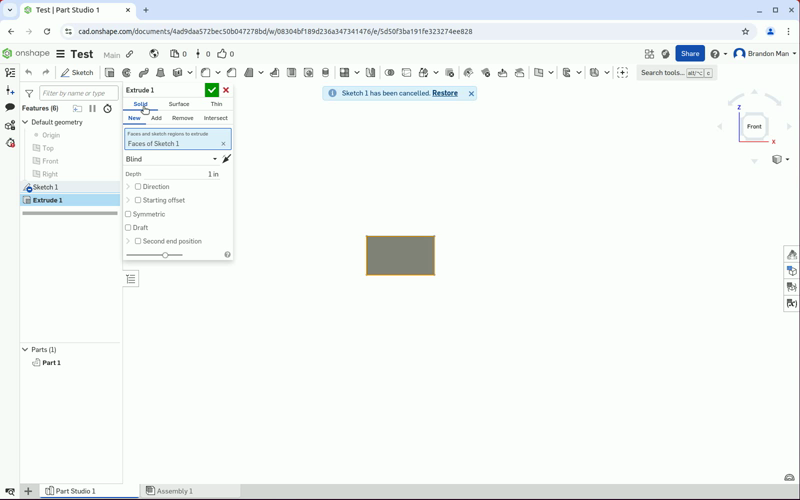
click(143, 106)
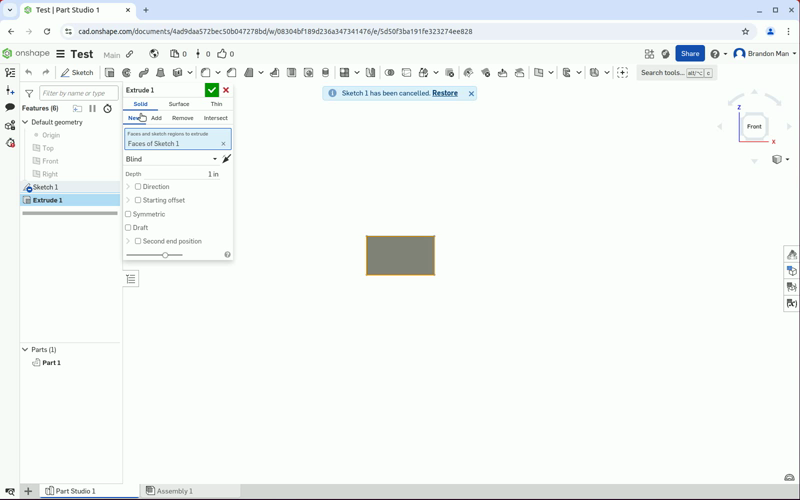
mouse_move(137, 120)
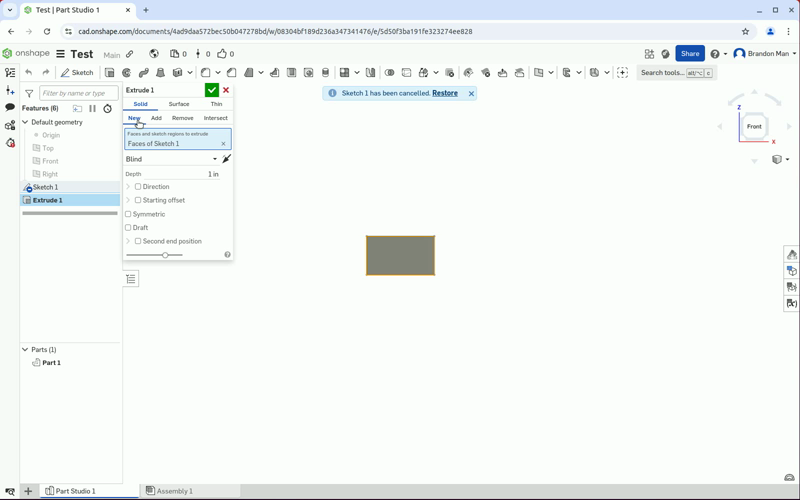
click(137, 120)
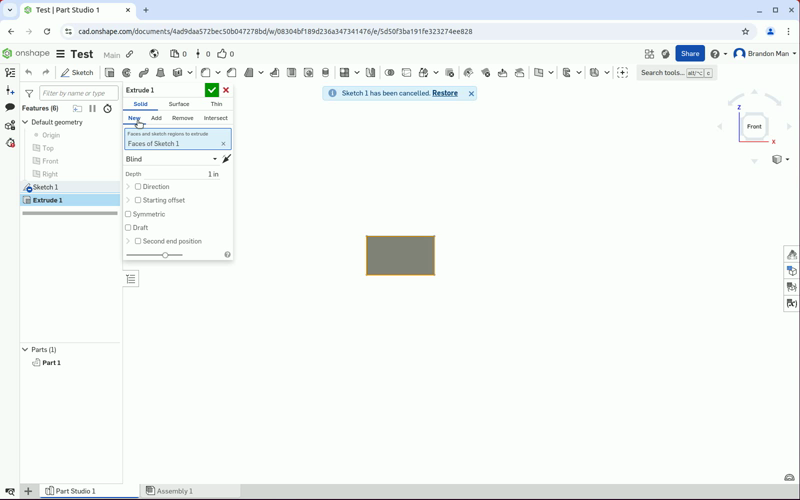
key(tab, 4)
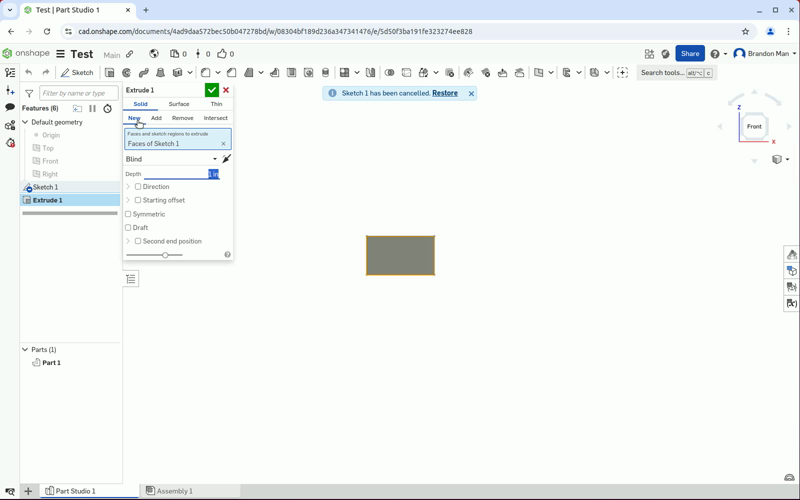
text(4.814)
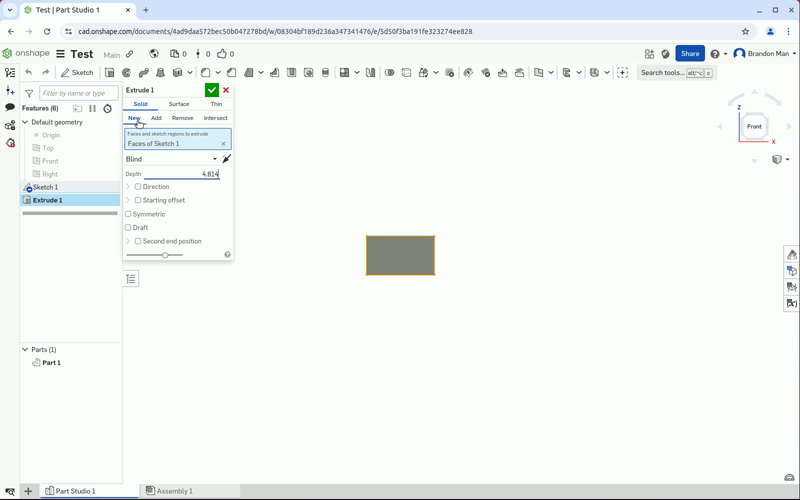
key(enter)
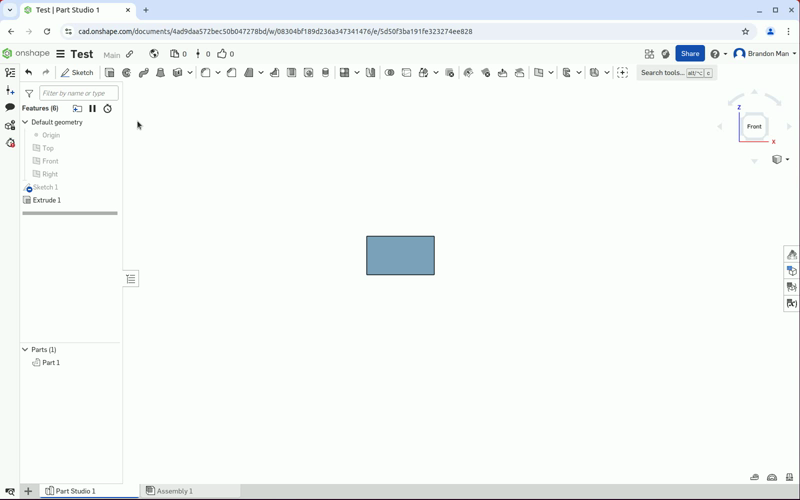
key(shift+h)
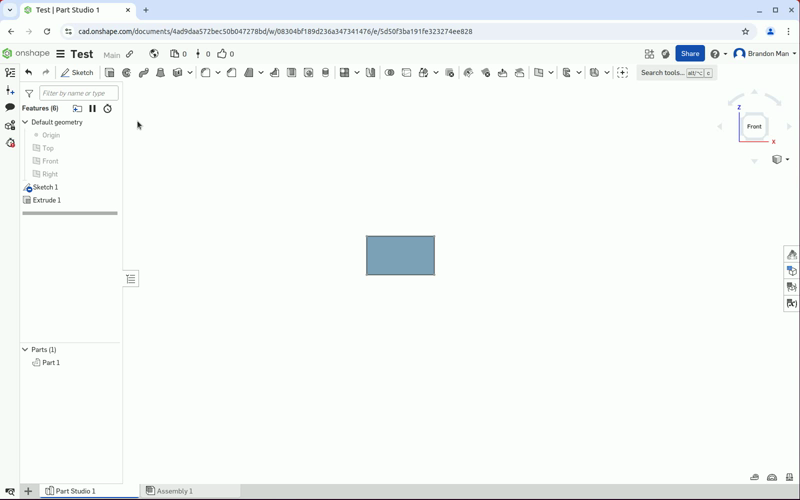
key(shift+h)
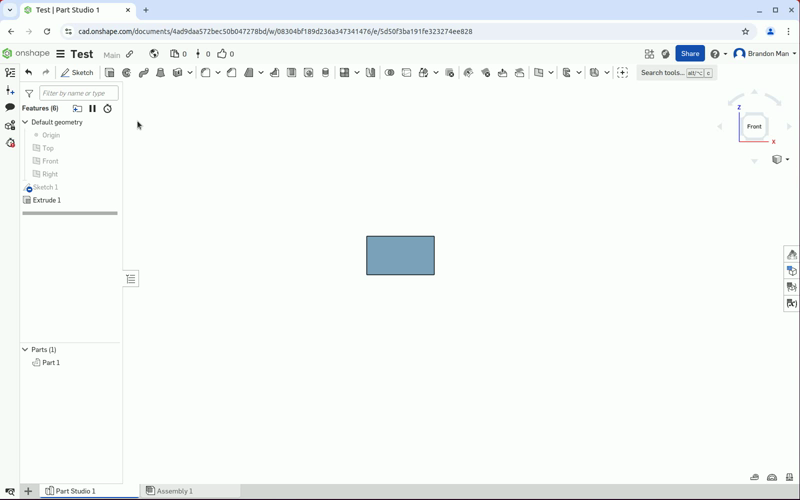
mouse_move(73, 189)
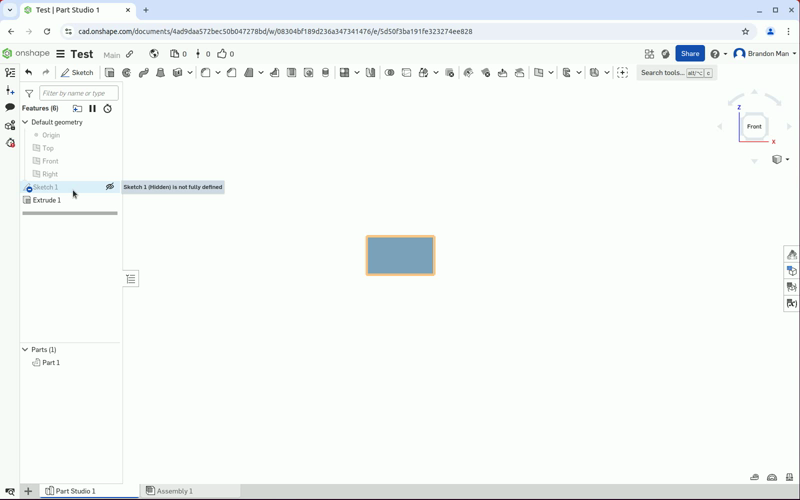
click(73, 189)
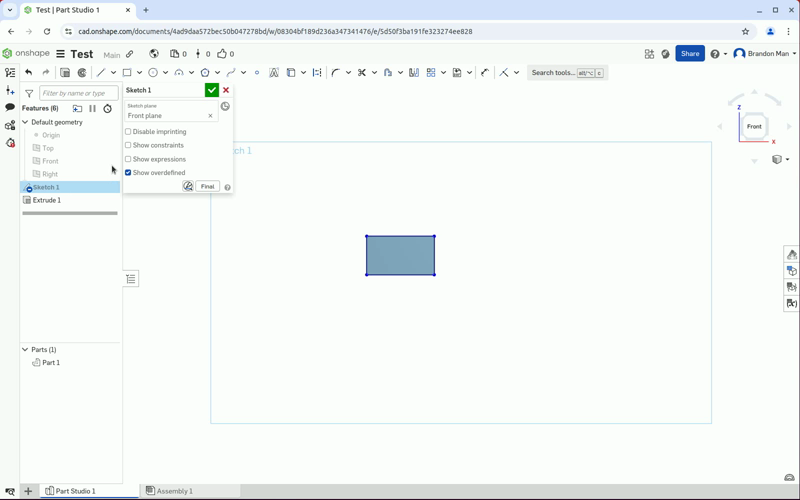
mouse_move(229, 92)
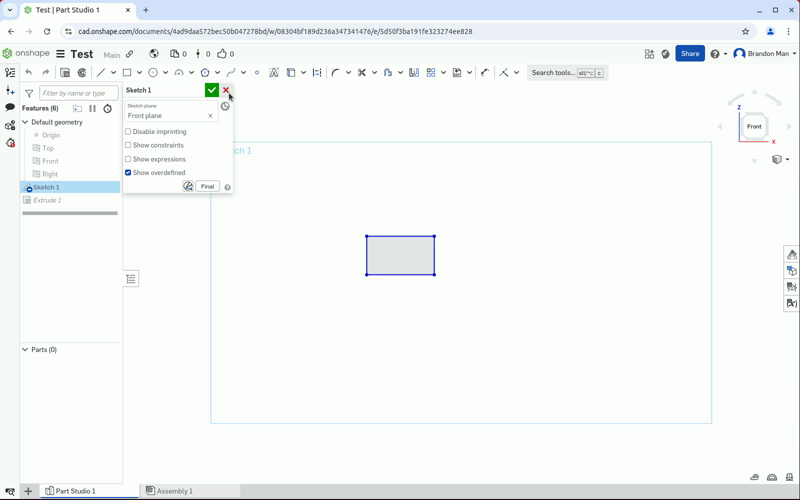
click(229, 92)
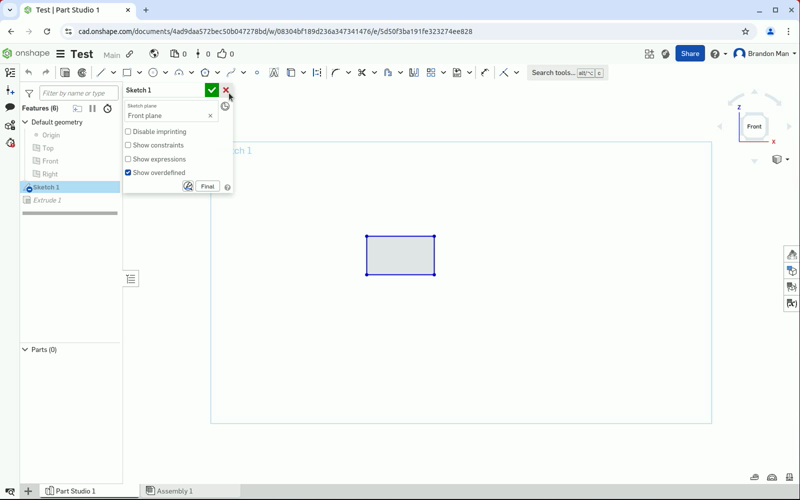
key(shift+s)
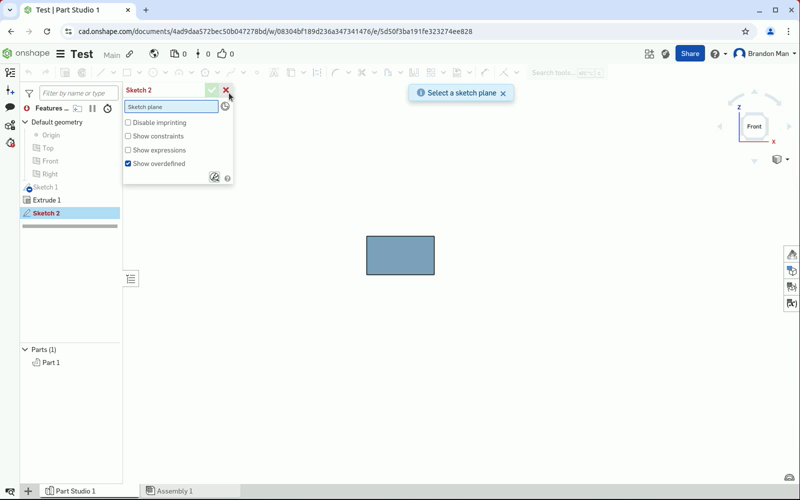
mouse_move(73, 163)
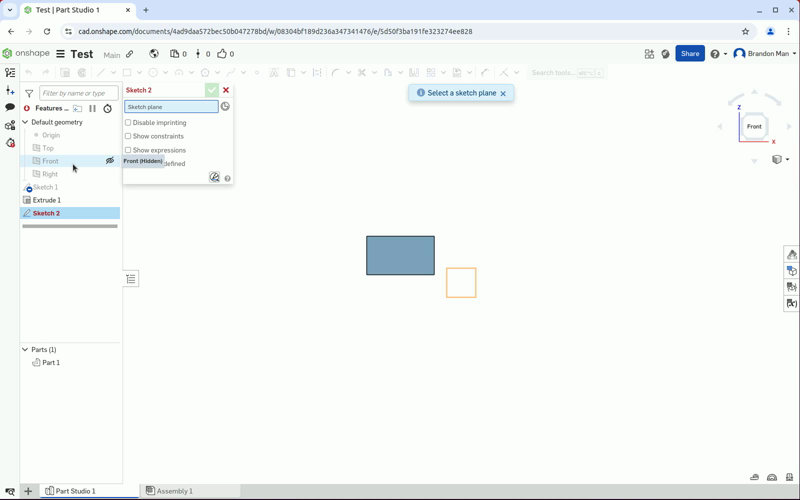
click(73, 163)
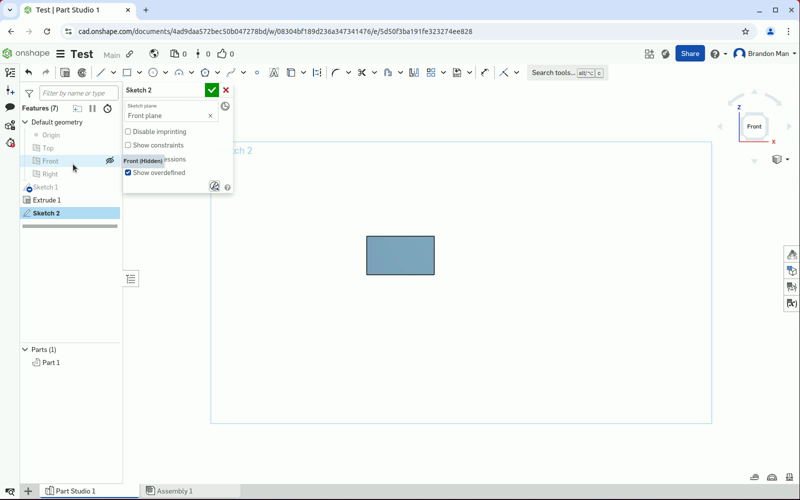
mouse_move(73, 352)
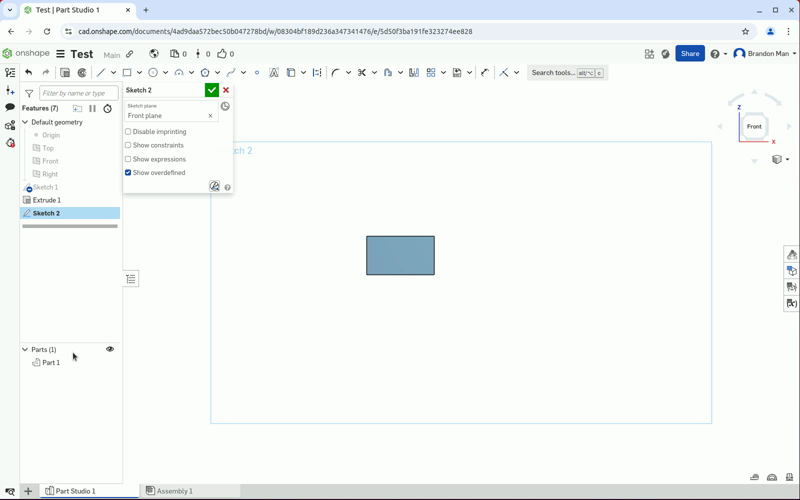
key(y)
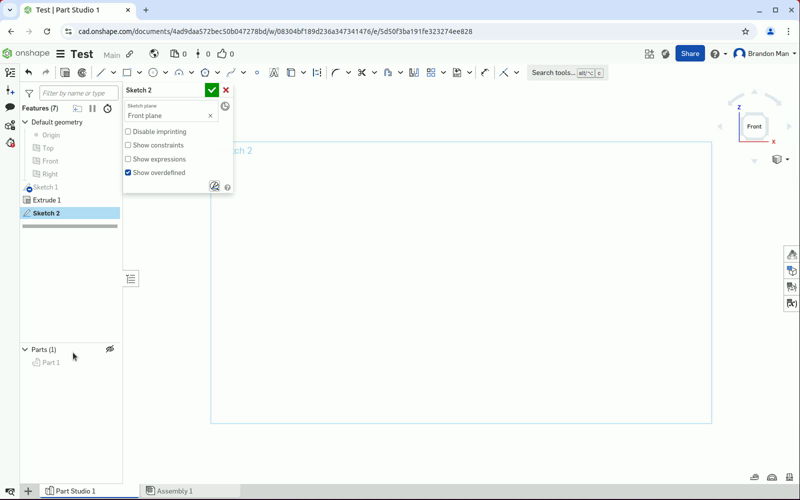
key(l)
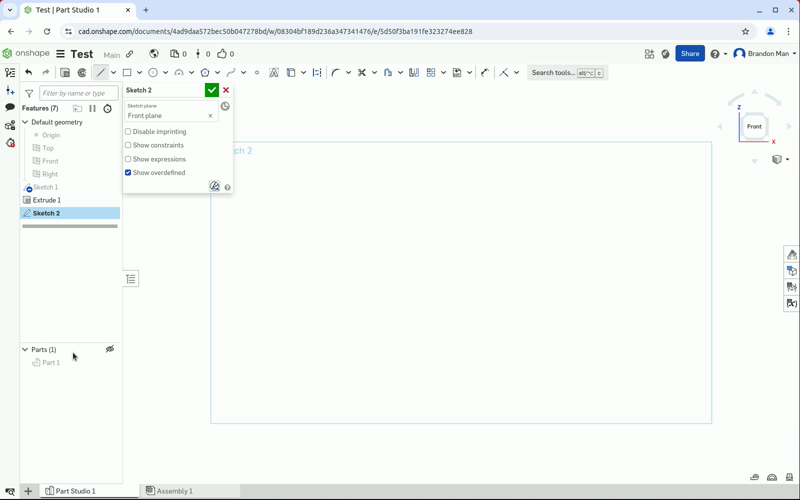
key_down(shift)
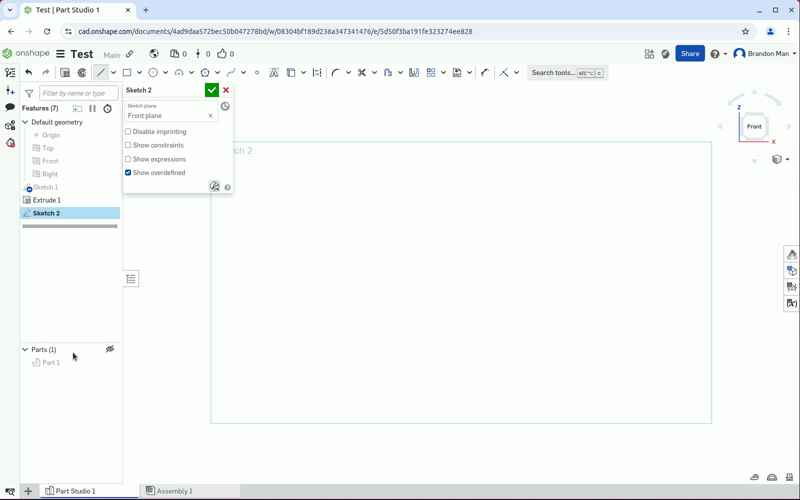
mouse_move(473, 275)
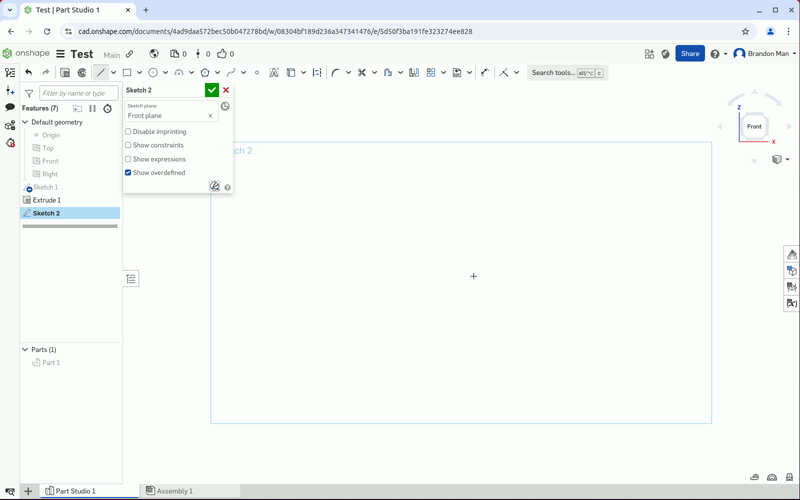
click(473, 275)
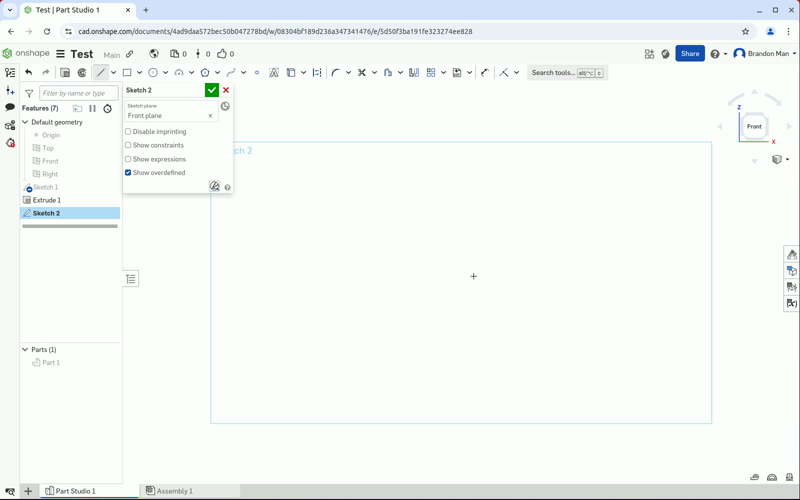
key_up(shift)
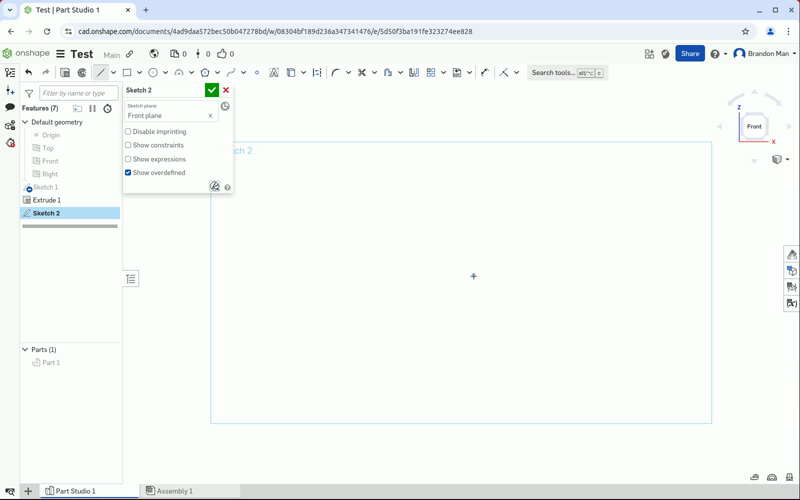
key_down(shift)
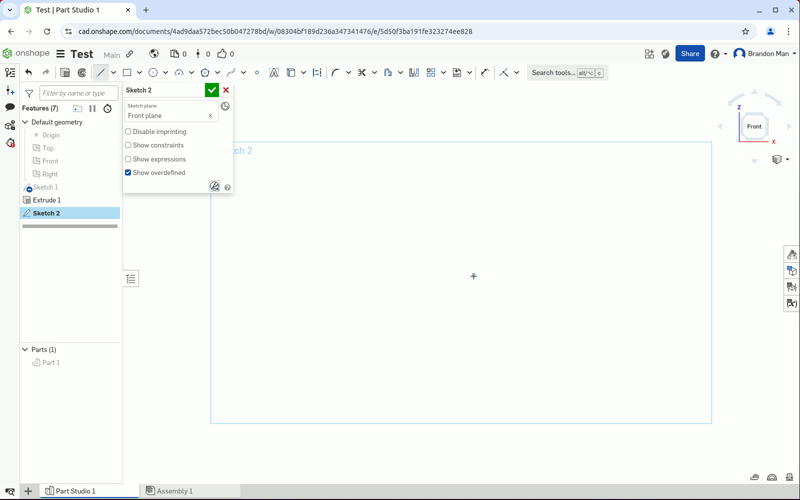
mouse_move(573, 276)
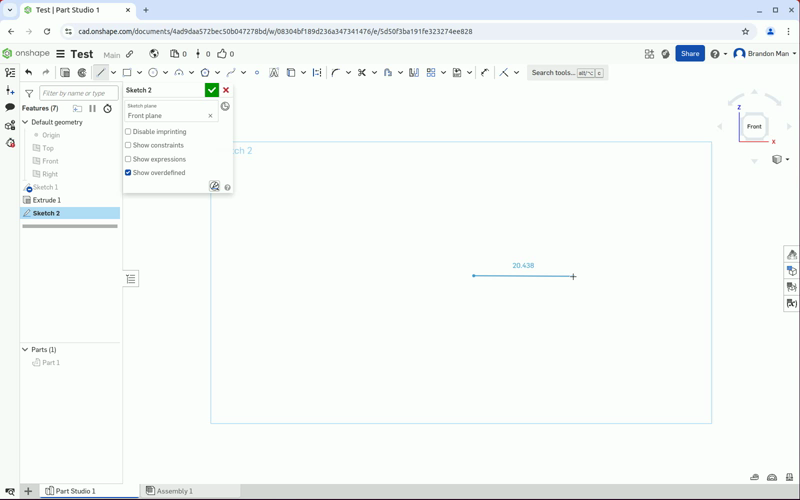
click(573, 276)
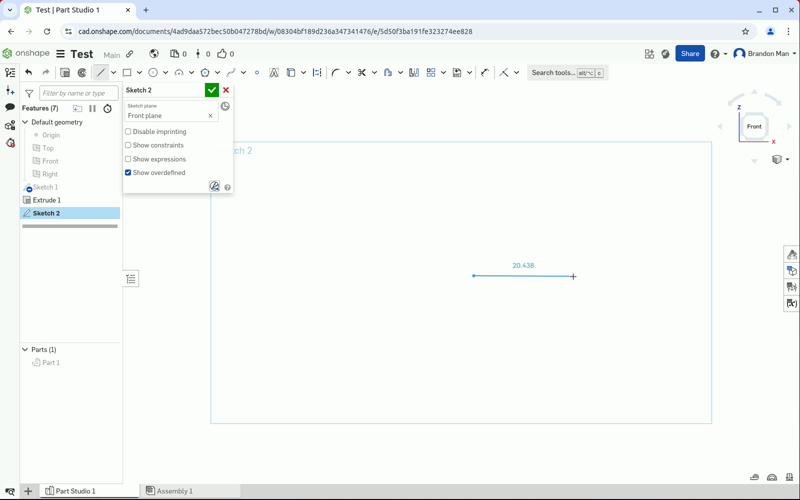
key_up(shift)
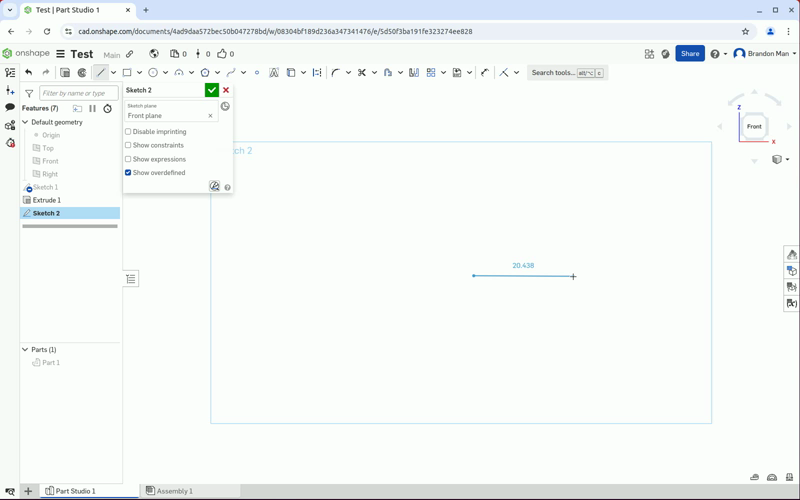
key_down(shift)
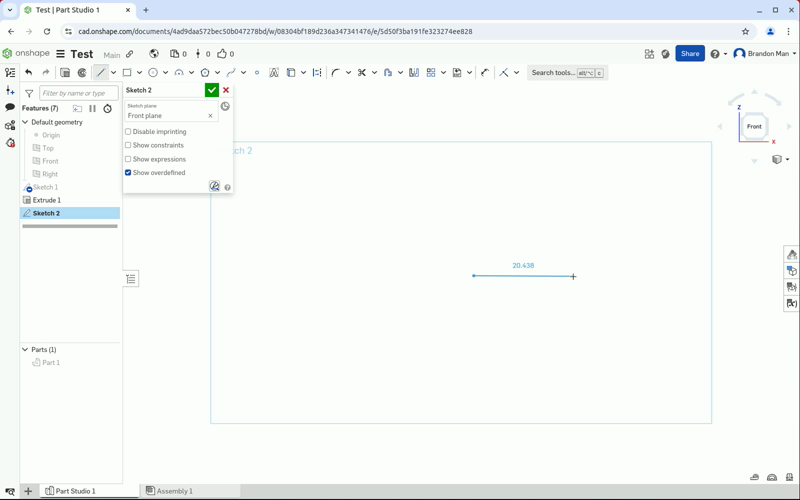
mouse_move(589, 276)
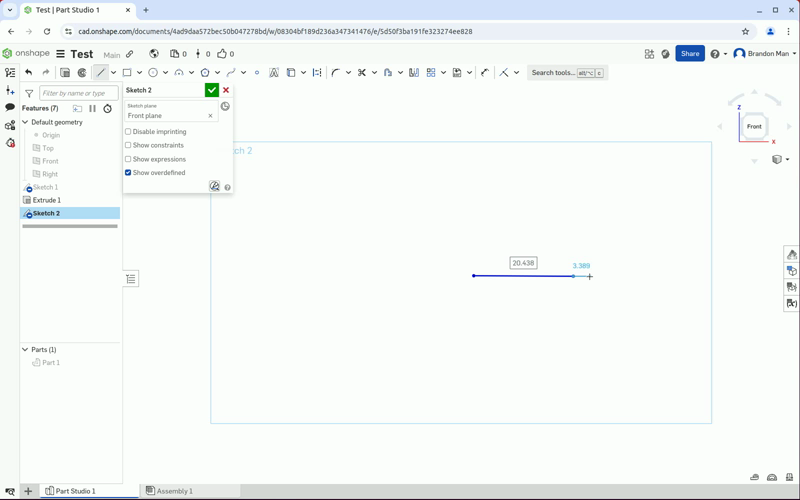
mouse_move(573, 237)
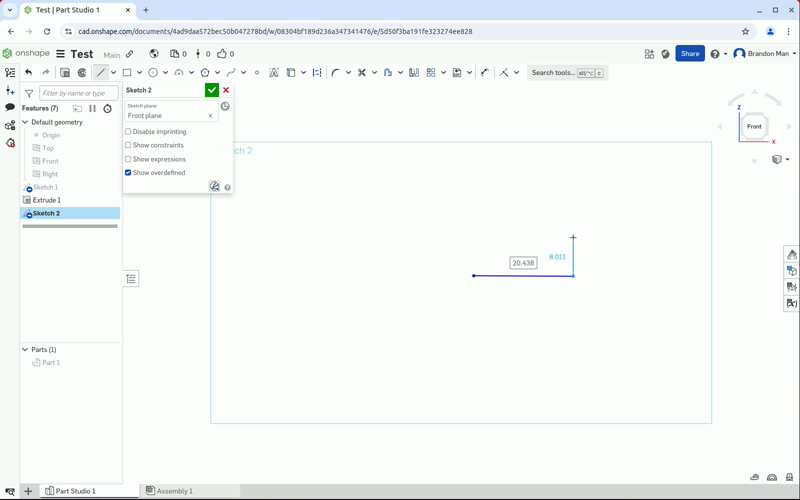
click(573, 237)
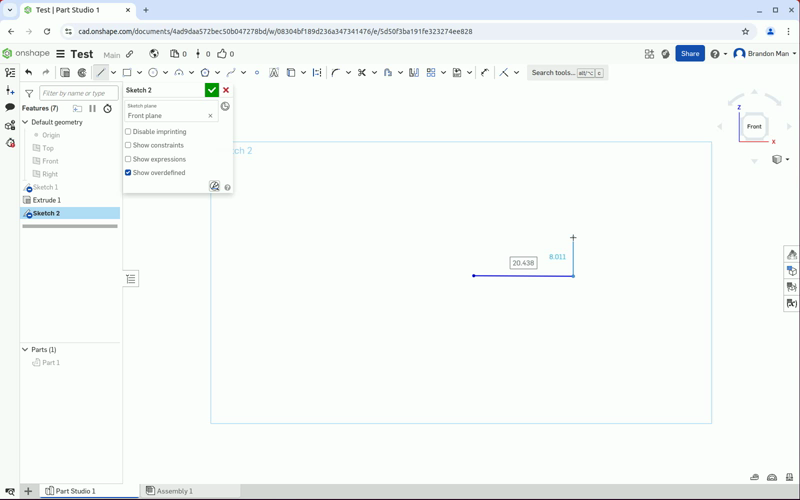
key_up(shift)
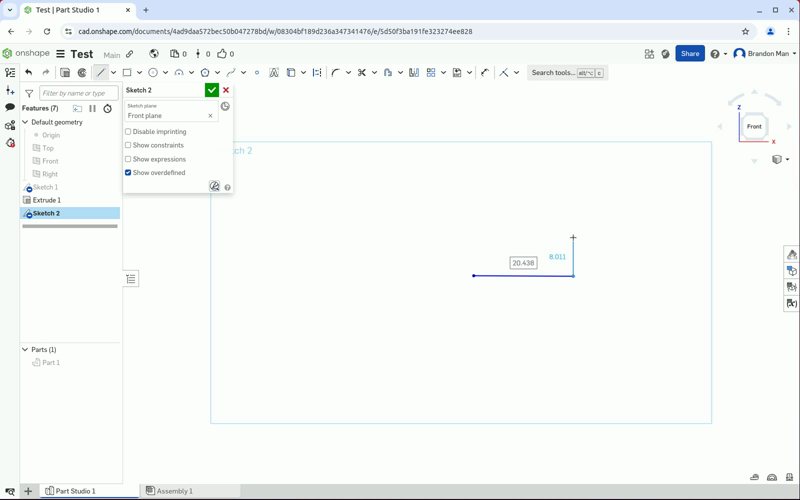
key_down(shift)
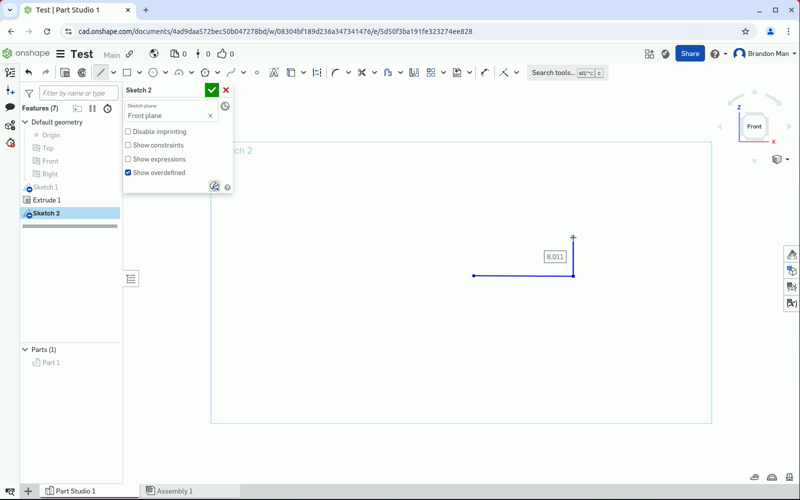
mouse_move(473, 237)
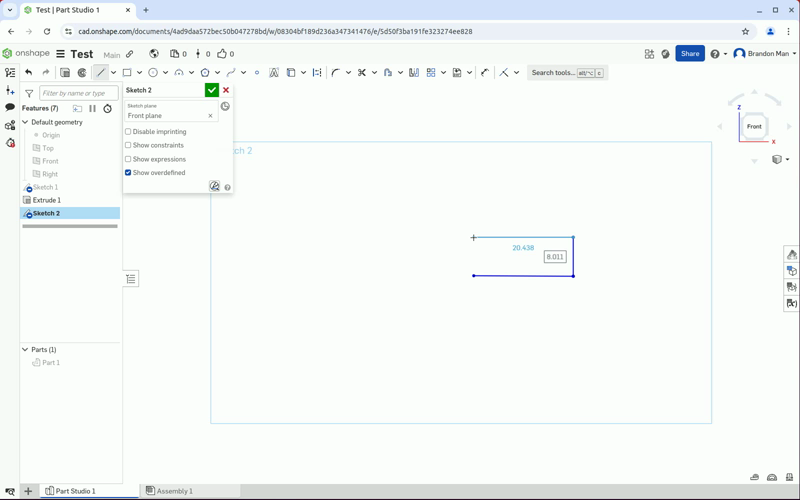
click(473, 237)
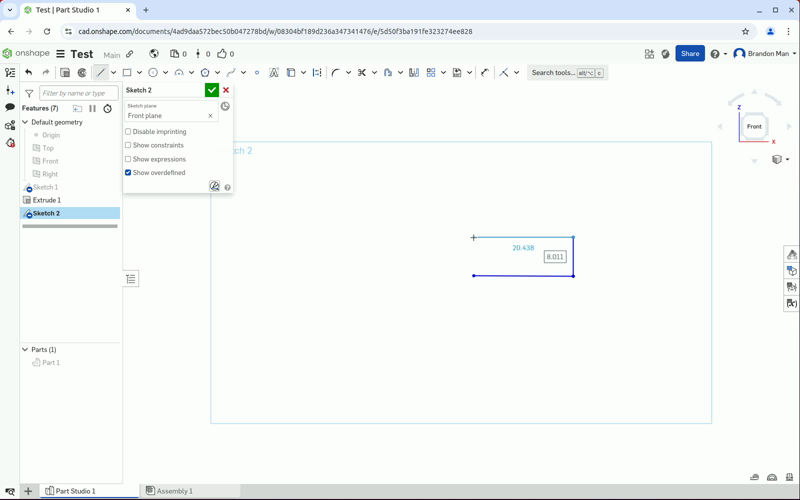
key_up(shift)
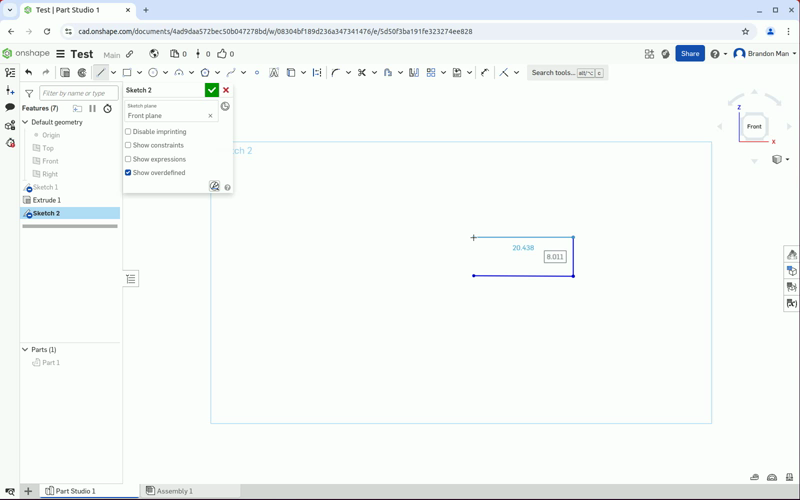
mouse_move(503, 237)
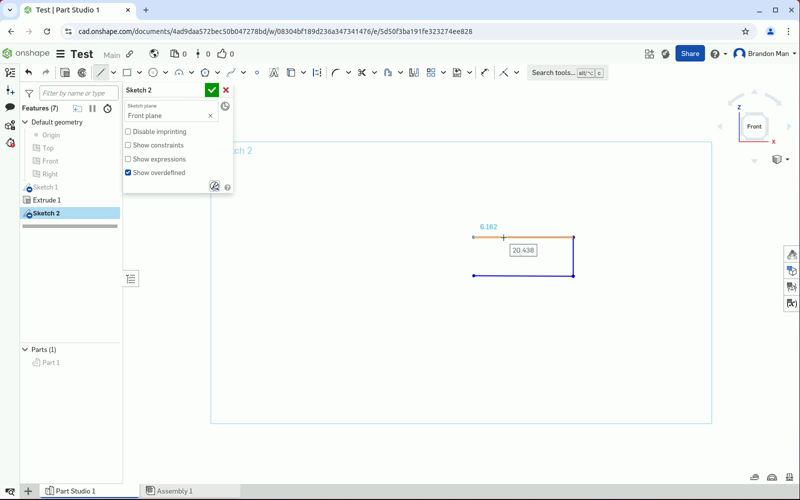
key_down(shift)
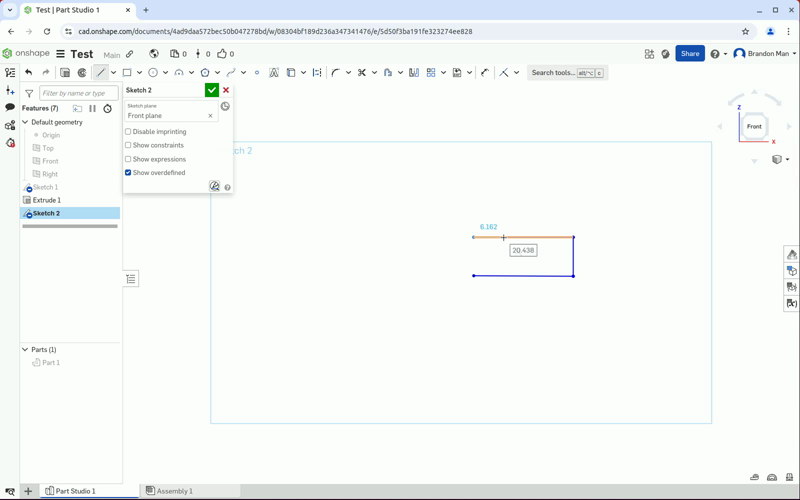
mouse_move(473, 275)
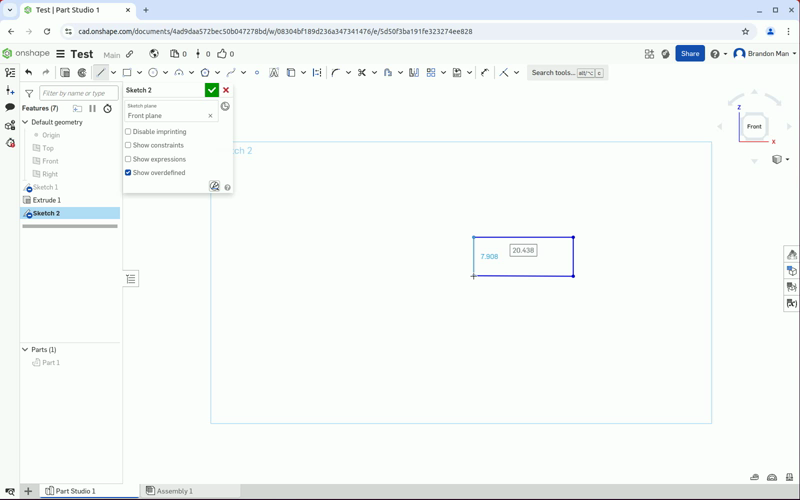
key_up(shift)
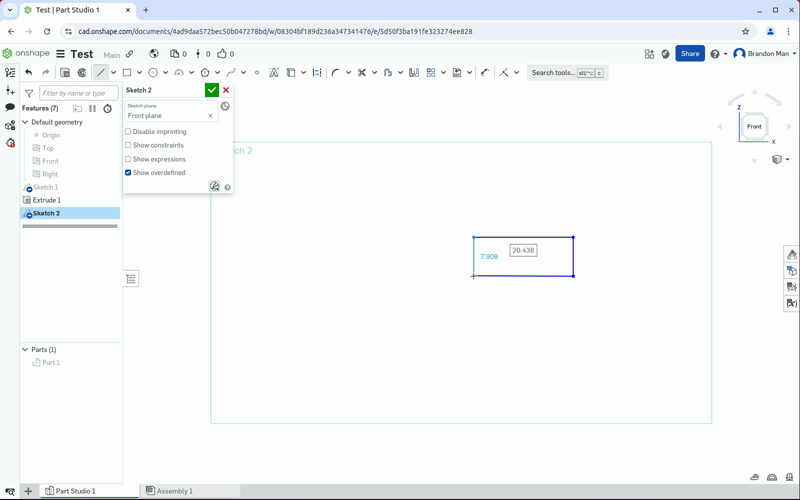
click(473, 275)
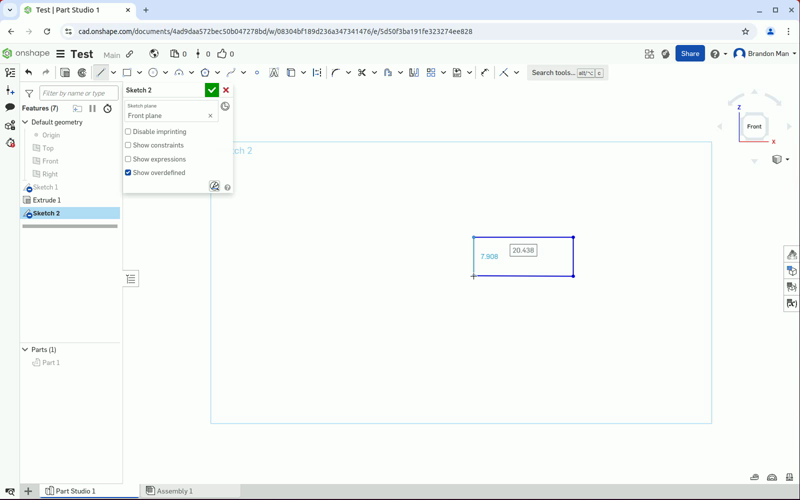
key(esc)
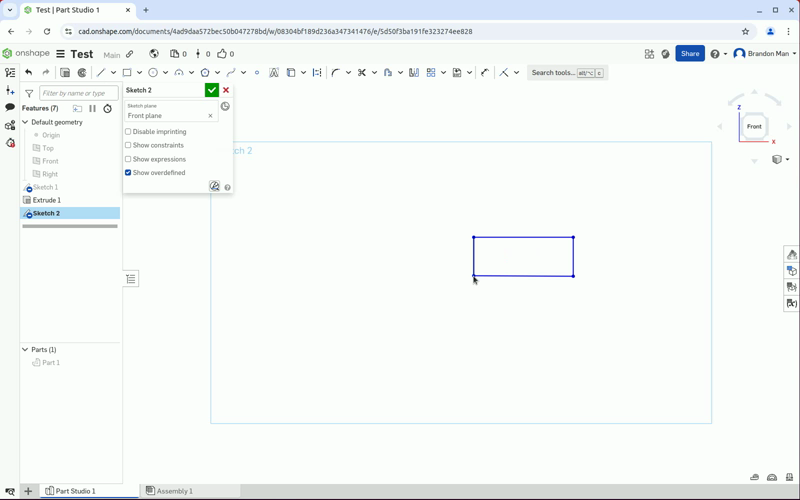
mouse_move(477, 256)
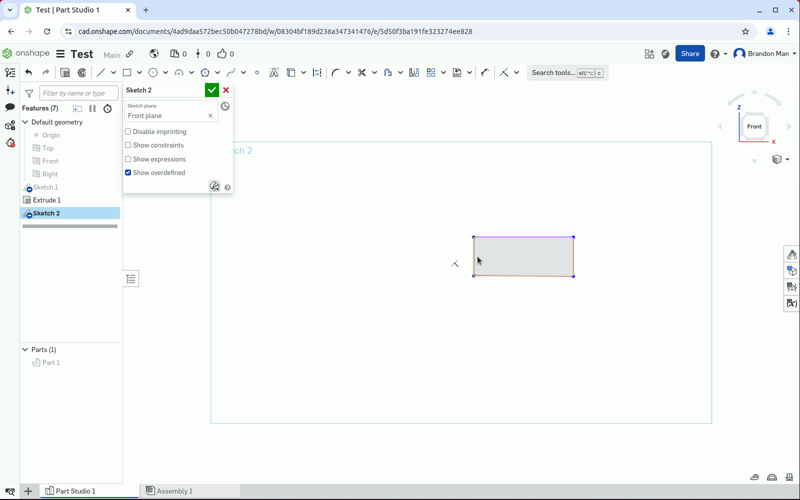
click(477, 256)
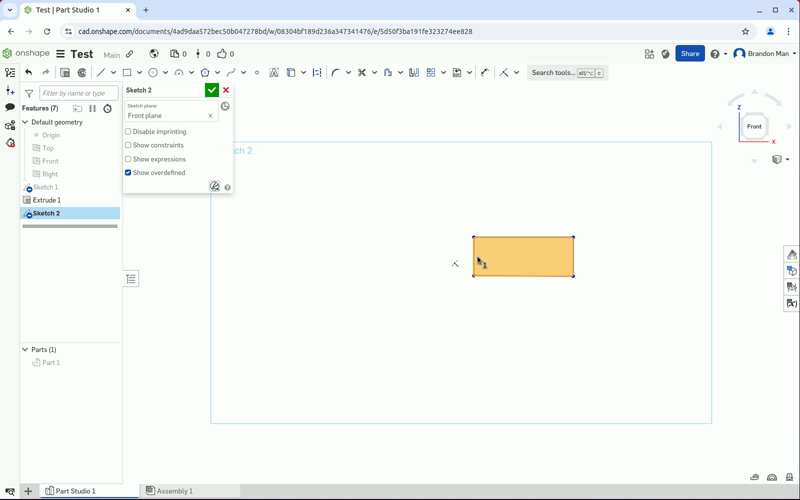
mouse_move(73, 352)
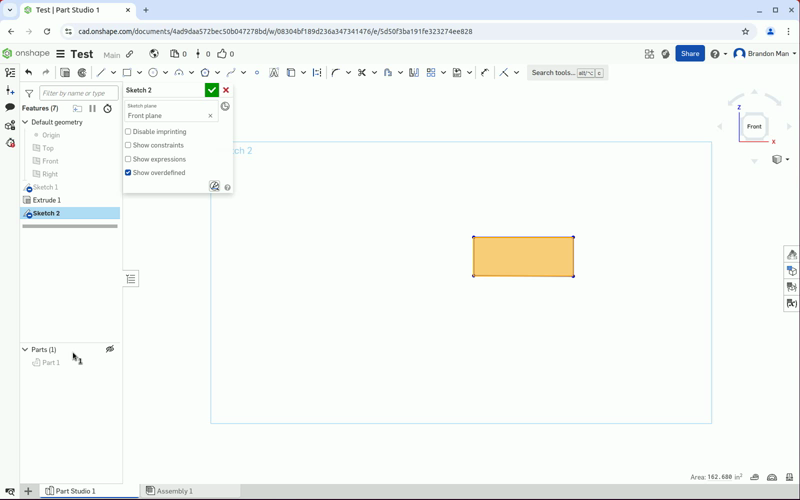
key(shift+y)
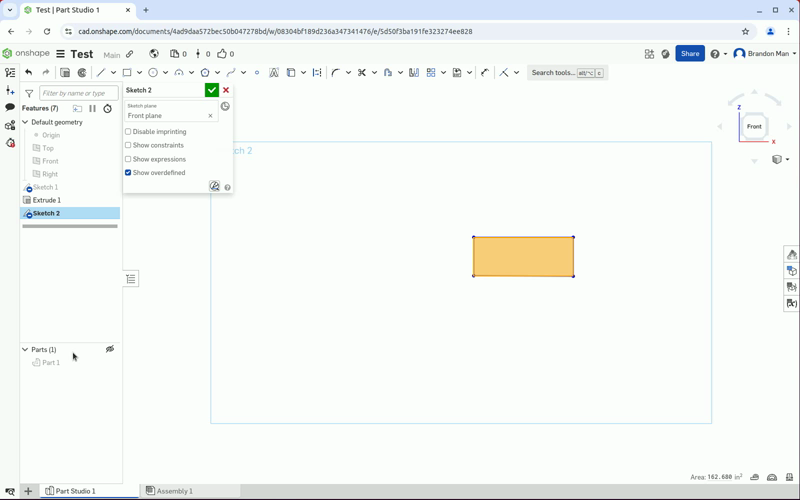
key(shift+e)
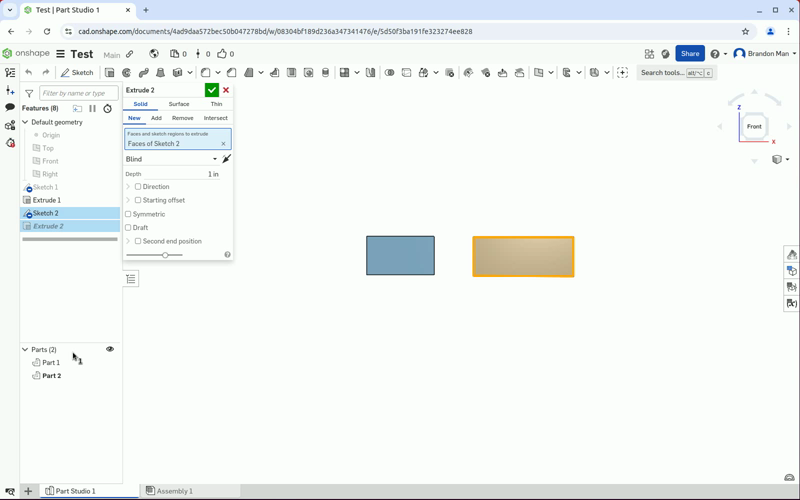
mouse_move(143, 106)
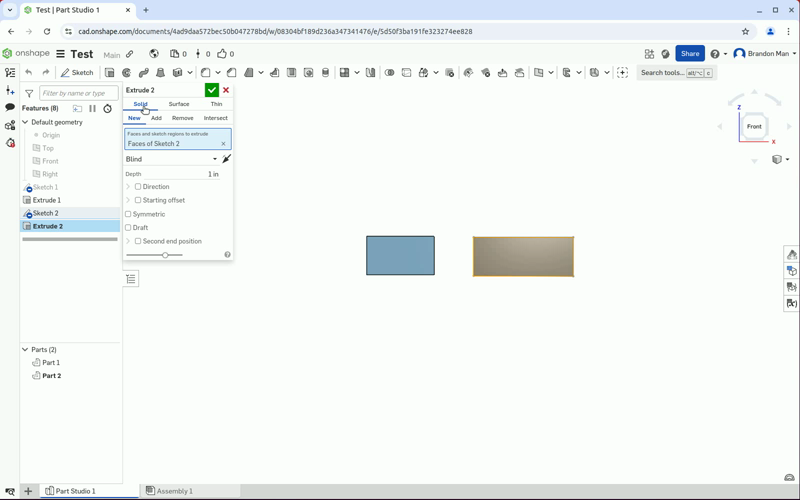
click(143, 106)
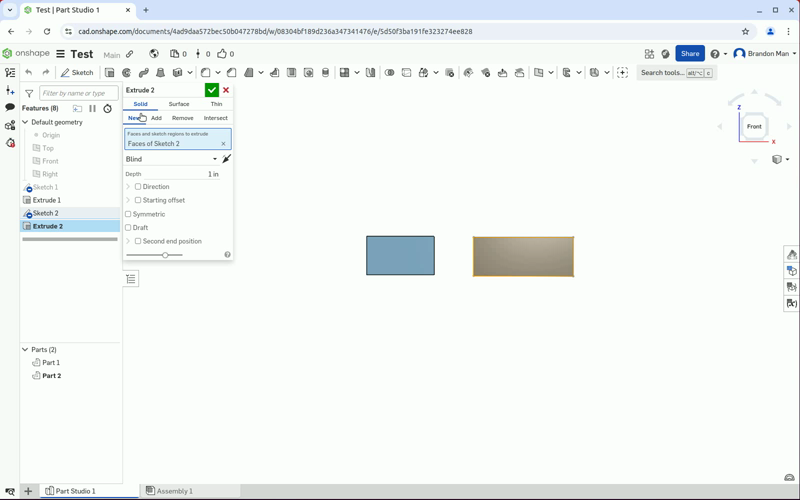
mouse_move(137, 120)
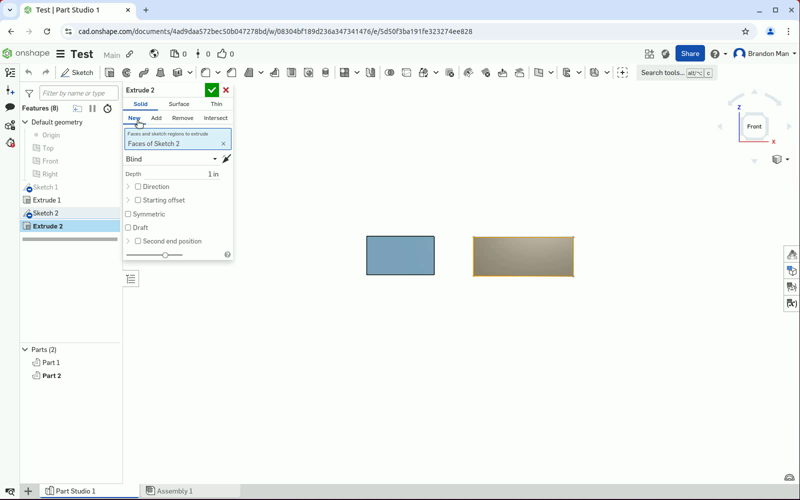
click(137, 120)
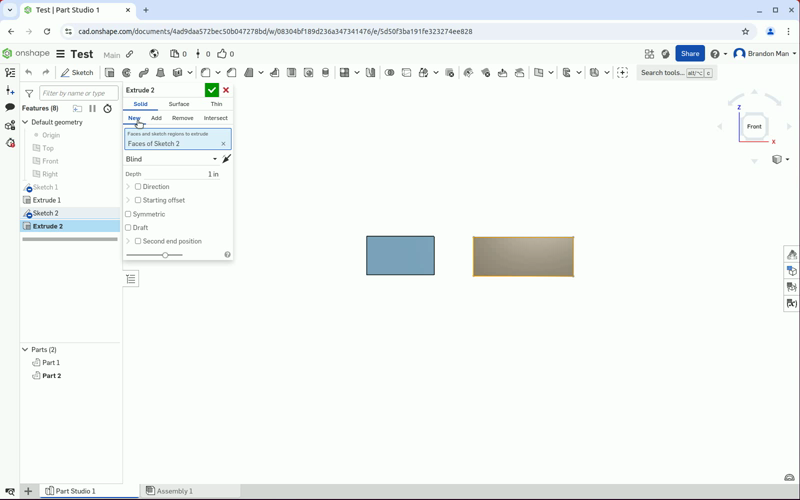
key(tab, 4)
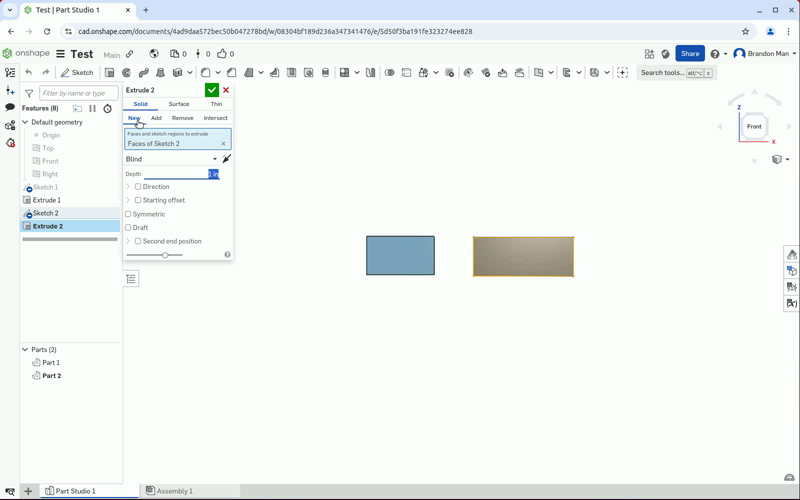
text(4.814)
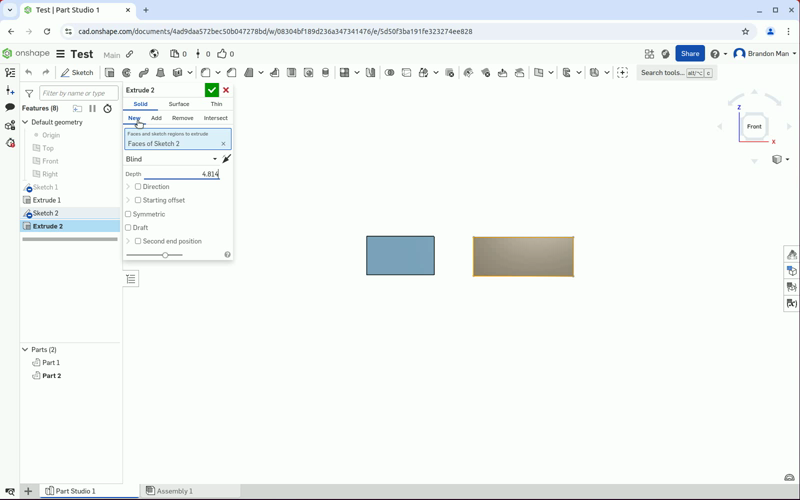
key(enter)
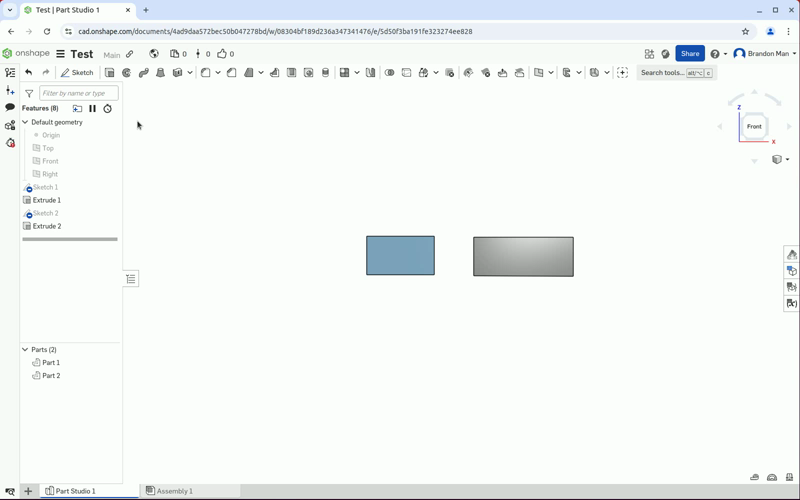
key(shift+h)
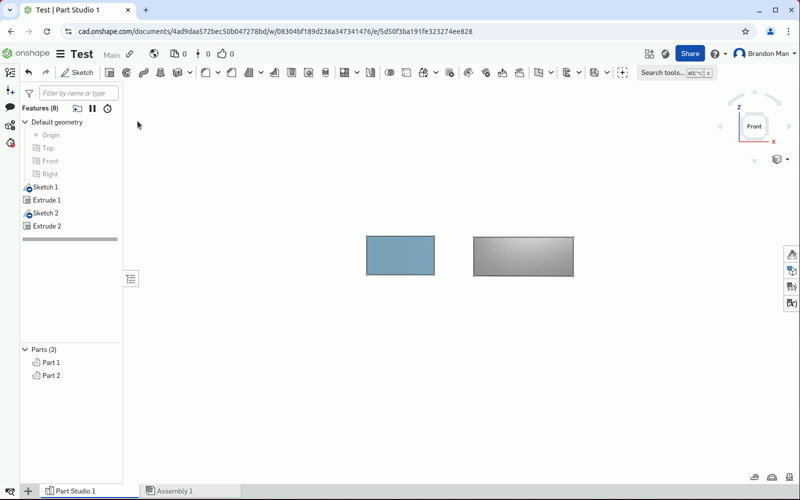
key(shift+h)
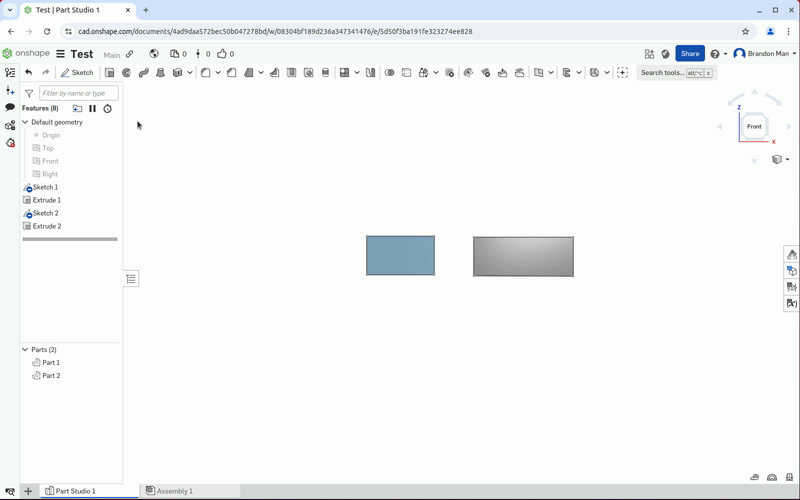
key(shift+7)
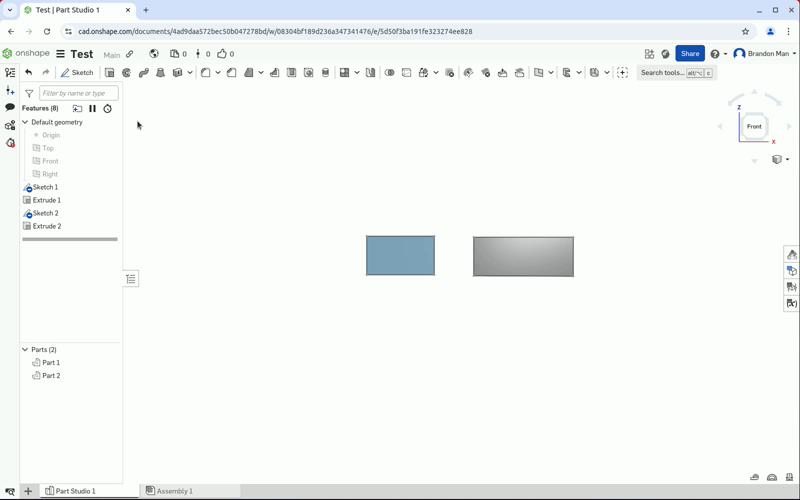
key(left, 2)
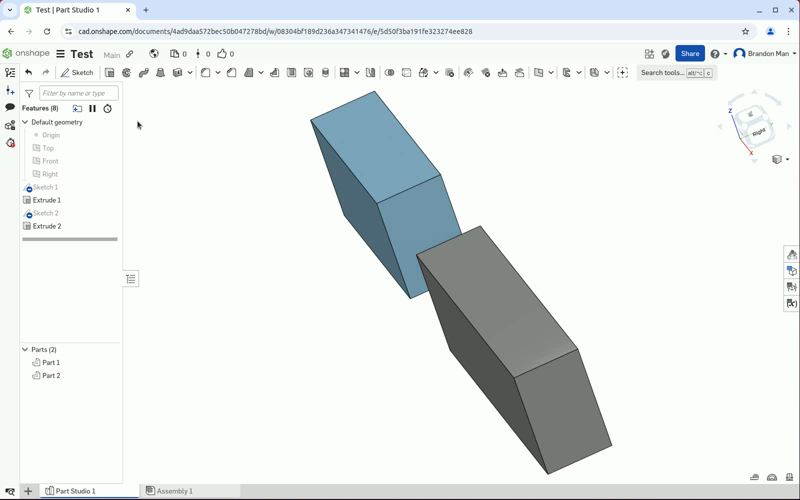
key(down, 2)
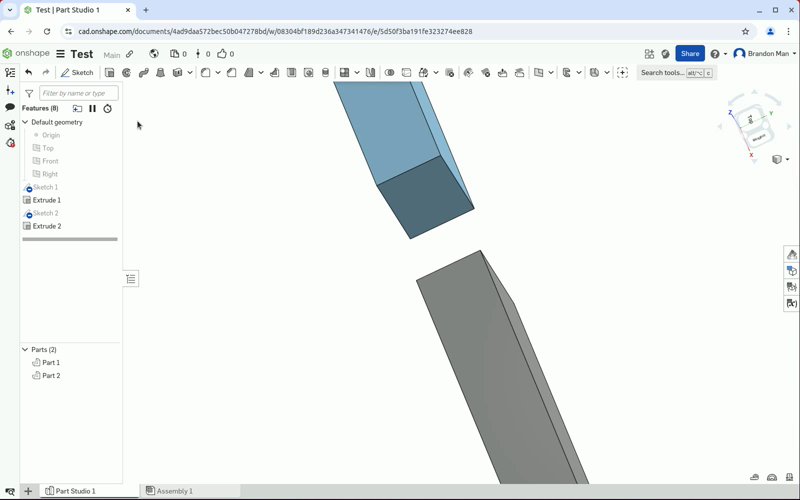
key(up, 2)
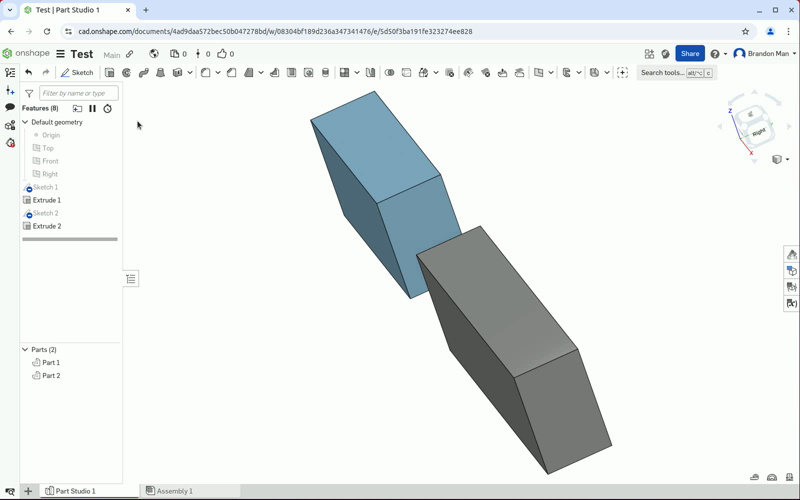
key(right, 2)
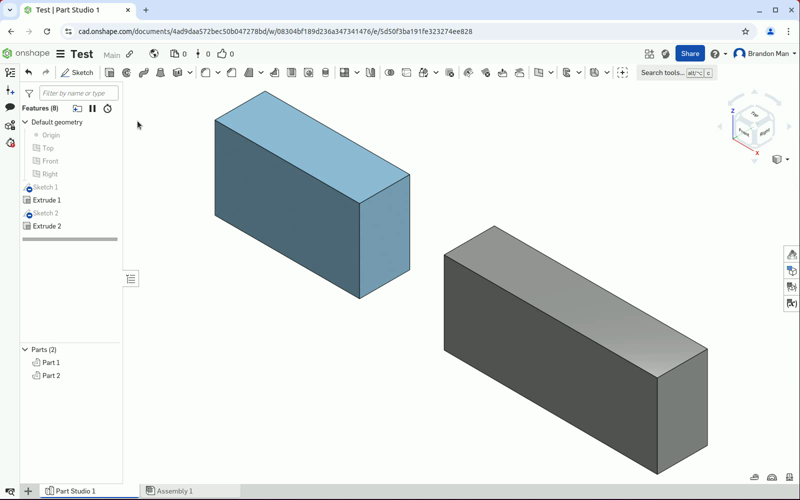
mouse_move(73, 189)
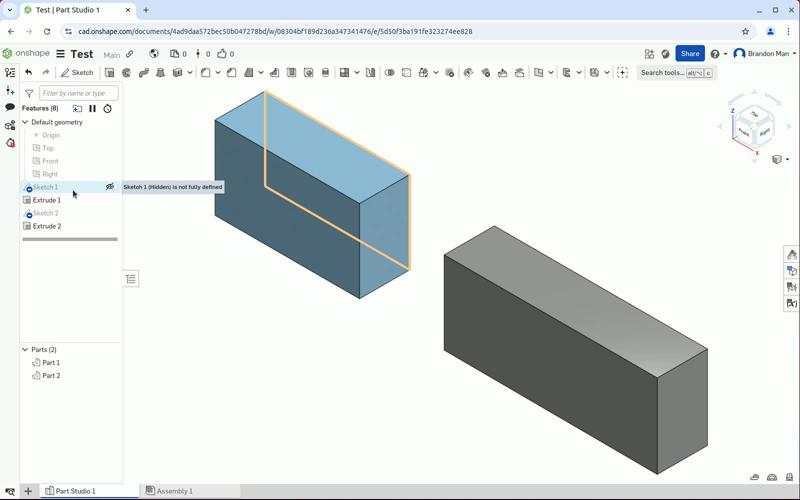
click(73, 189)